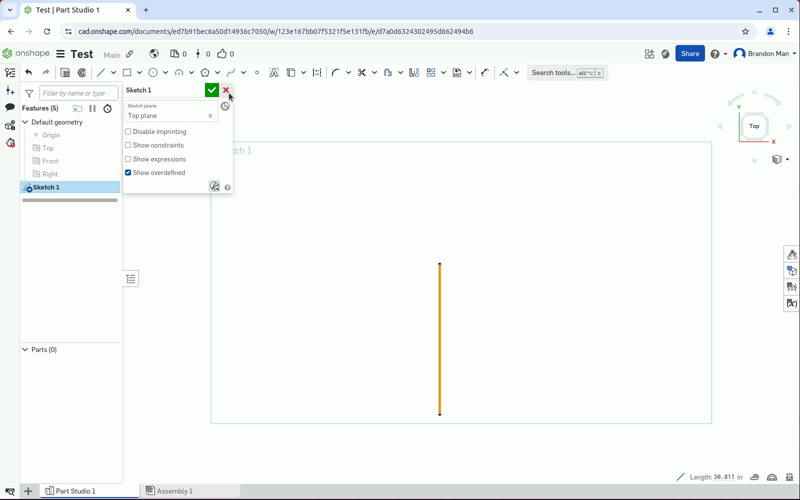
key(shift+h)
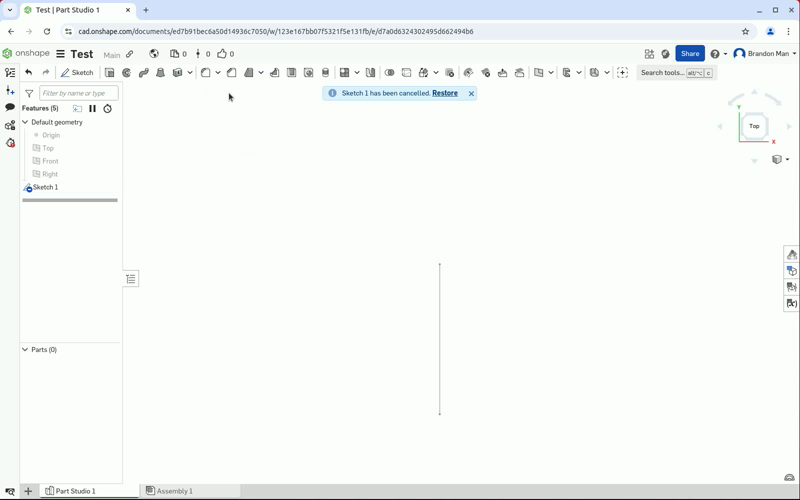
key(shift+s)
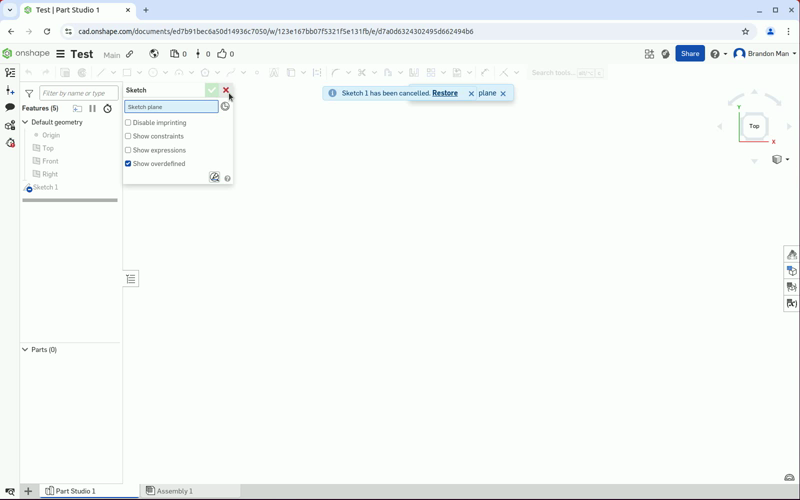
mouse_move(73, 150)
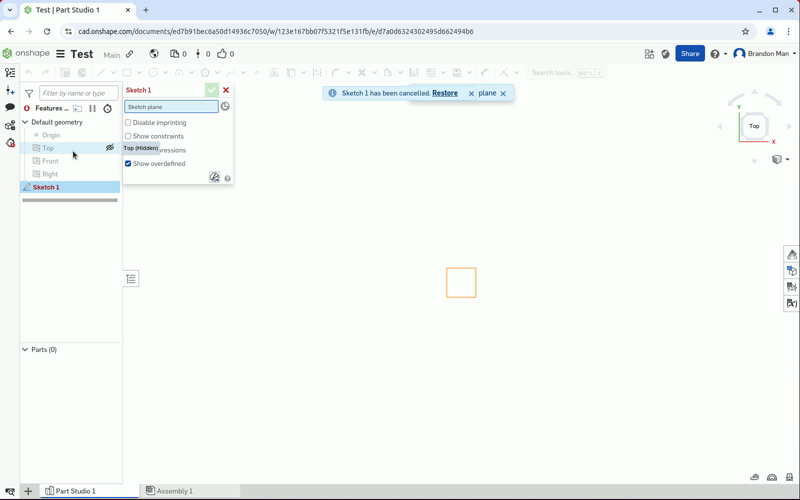
click(73, 150)
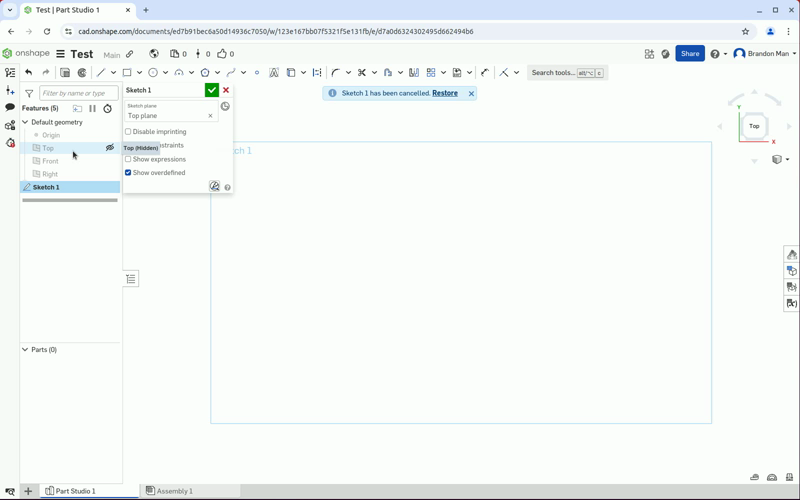
mouse_move(73, 352)
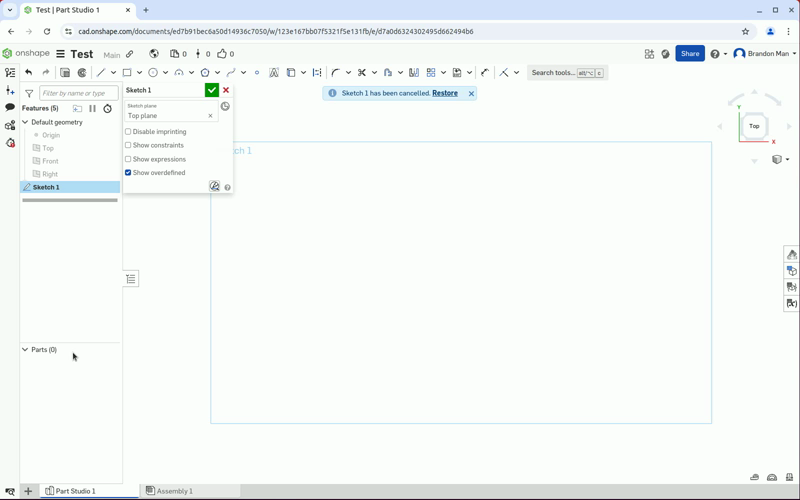
key(y)
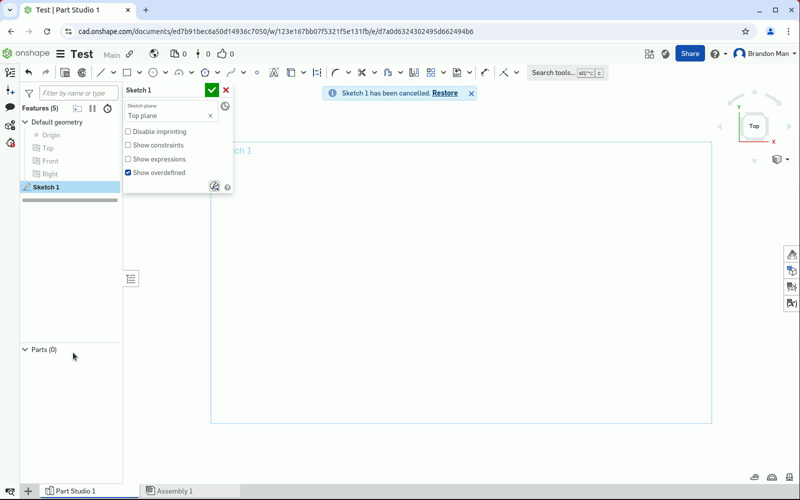
key(l)
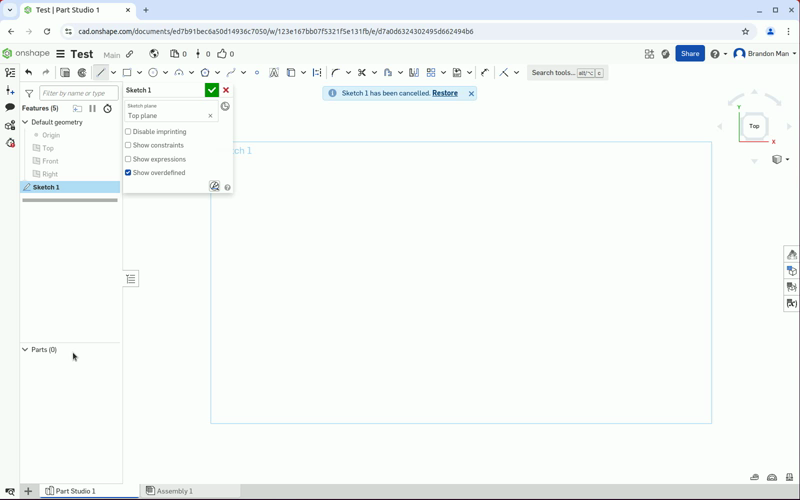
key_down(shift)
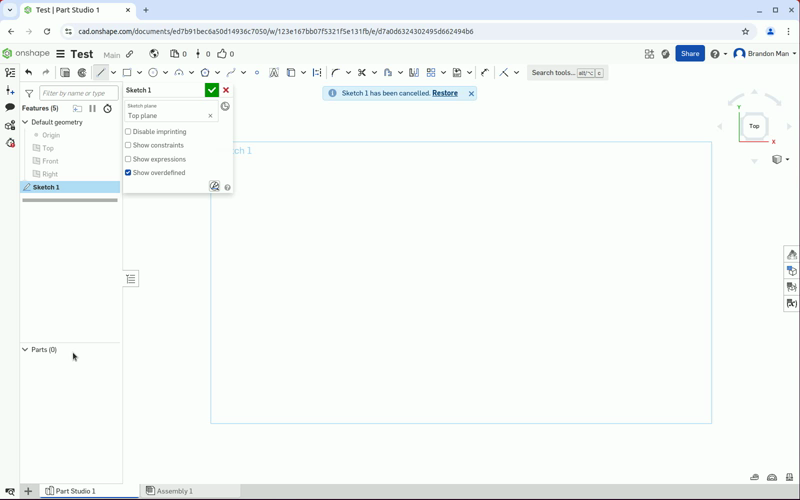
mouse_move(348, 251)
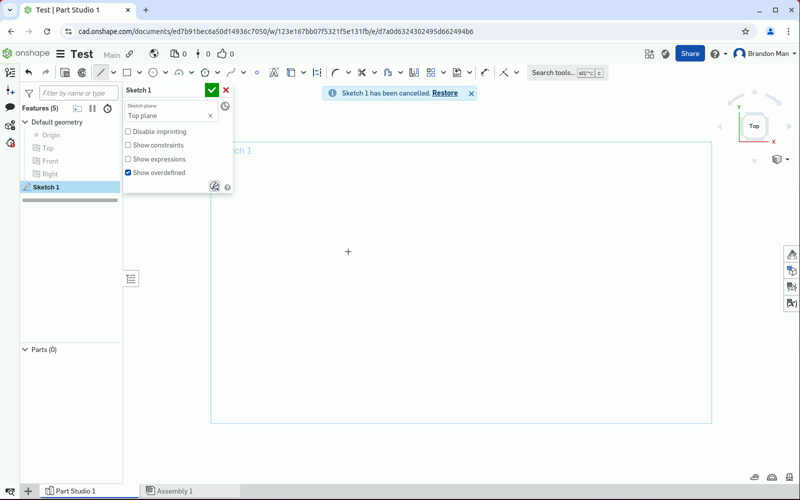
click(348, 251)
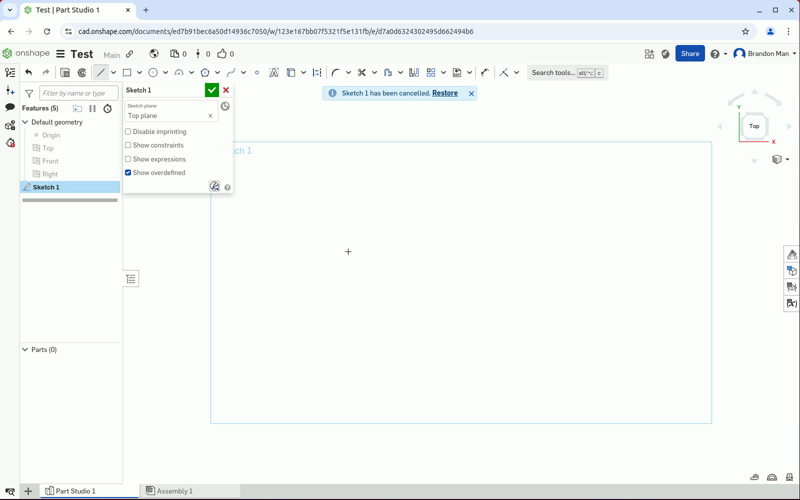
key_up(shift)
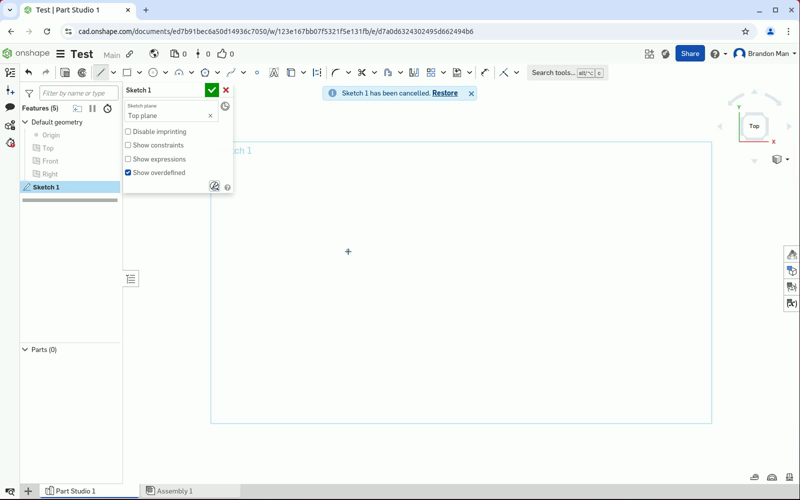
key_down(shift)
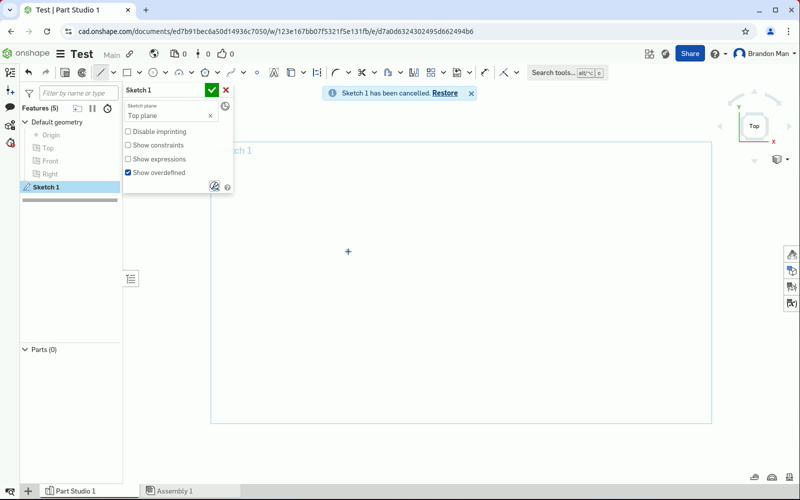
mouse_move(378, 251)
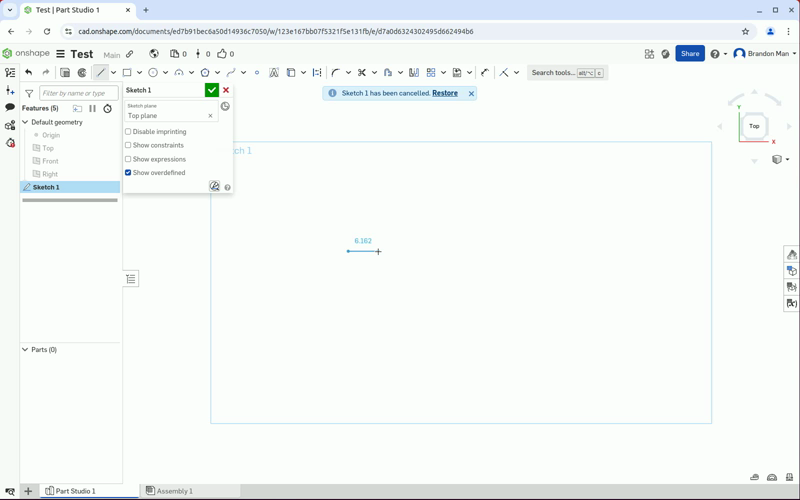
mouse_move(367, 251)
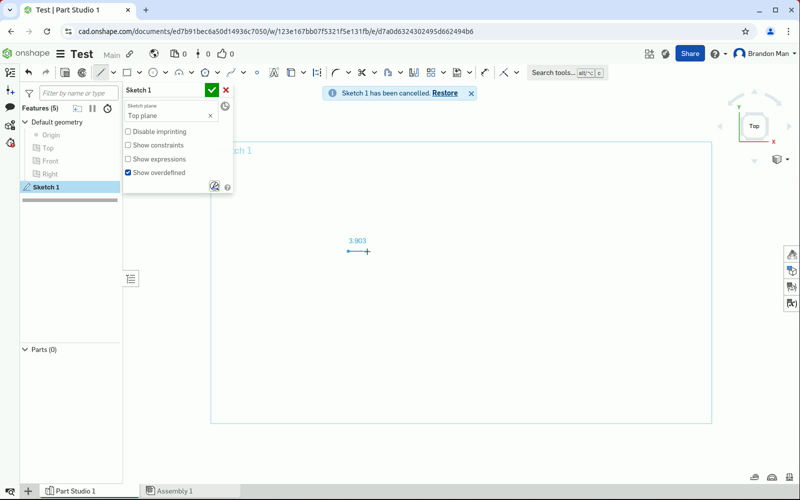
click(367, 251)
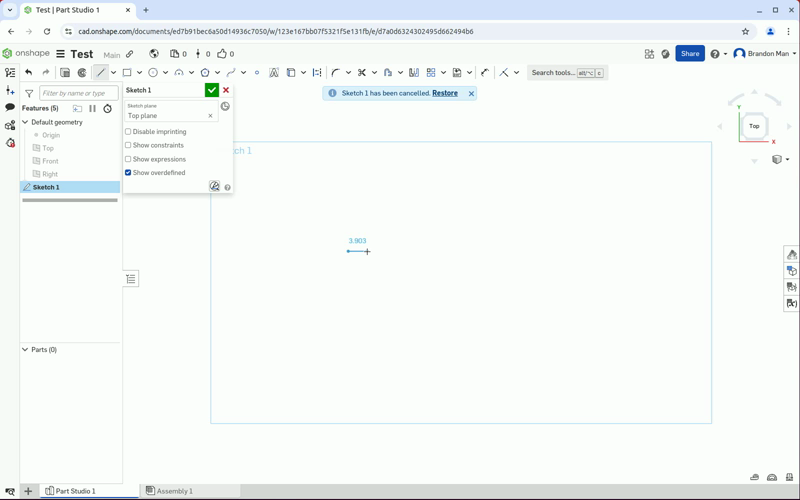
key_up(shift)
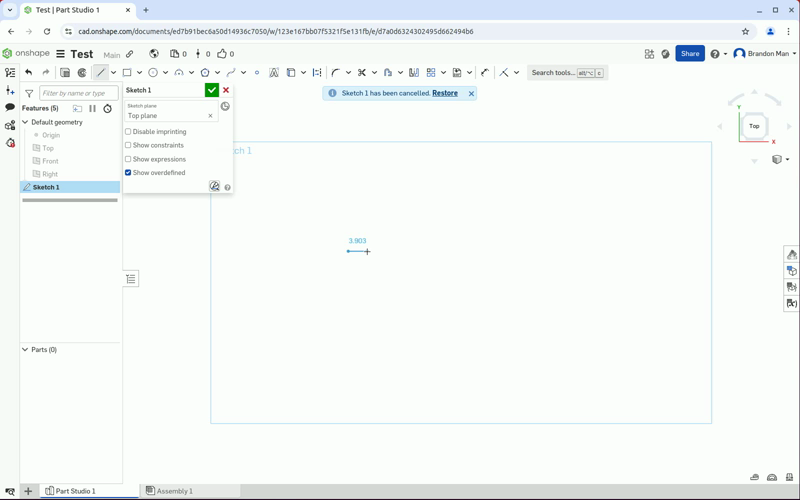
key_down(shift)
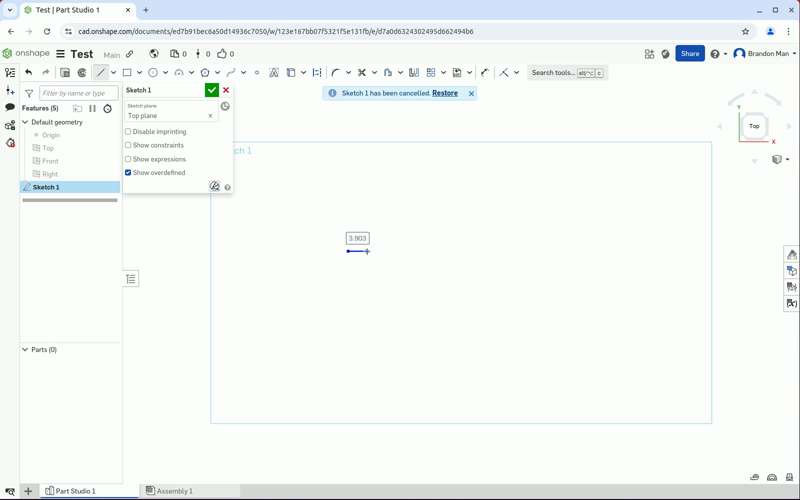
mouse_move(397, 251)
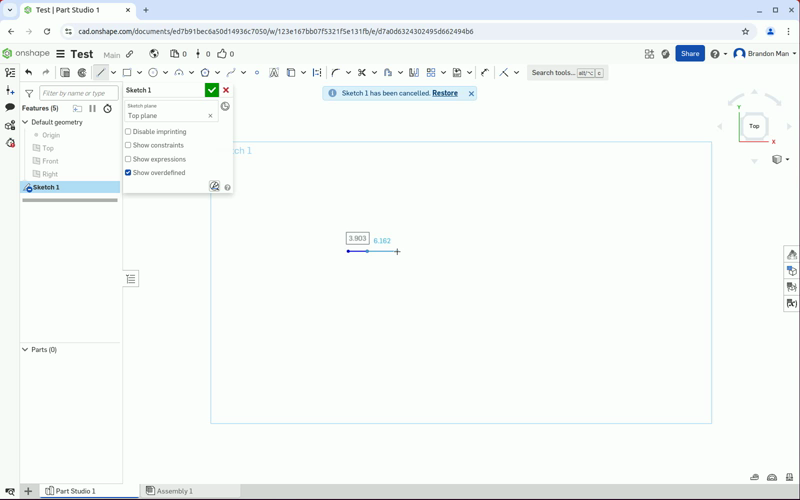
mouse_move(367, 209)
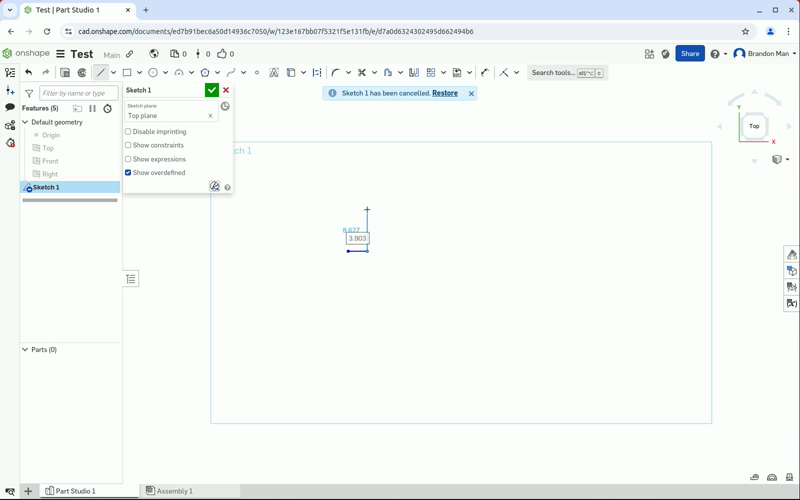
click(367, 209)
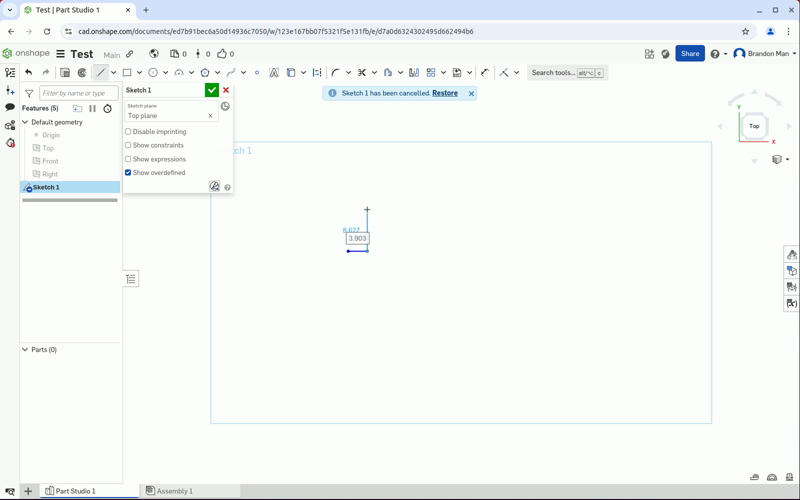
key_up(shift)
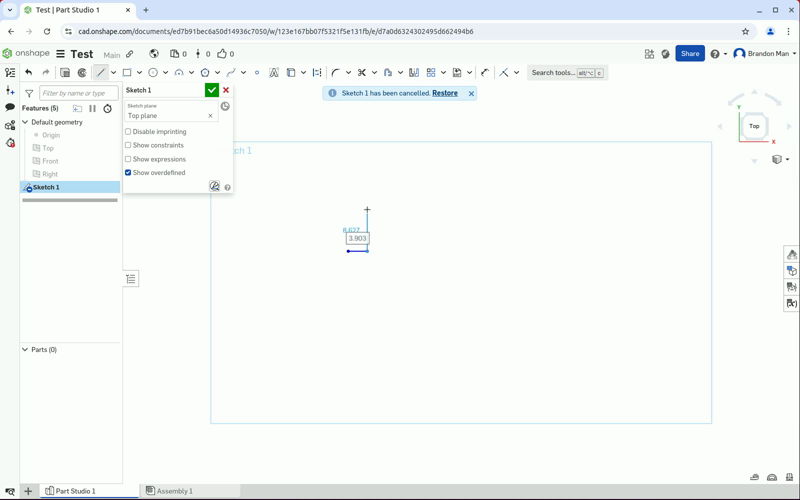
key_down(shift)
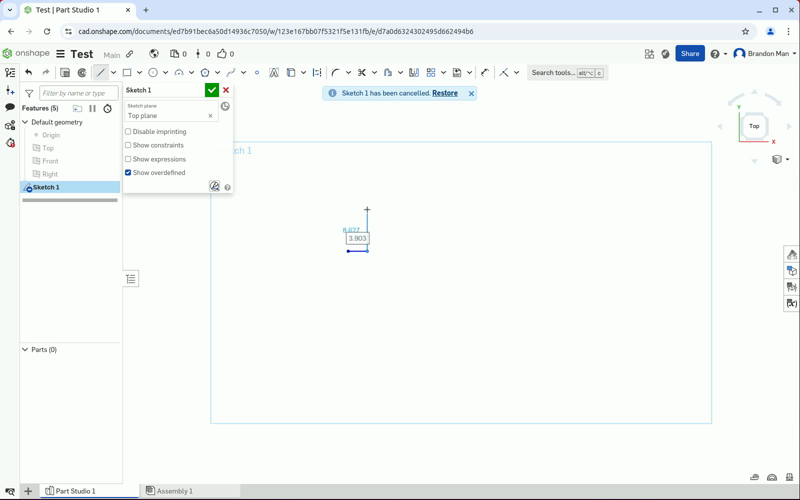
mouse_move(397, 209)
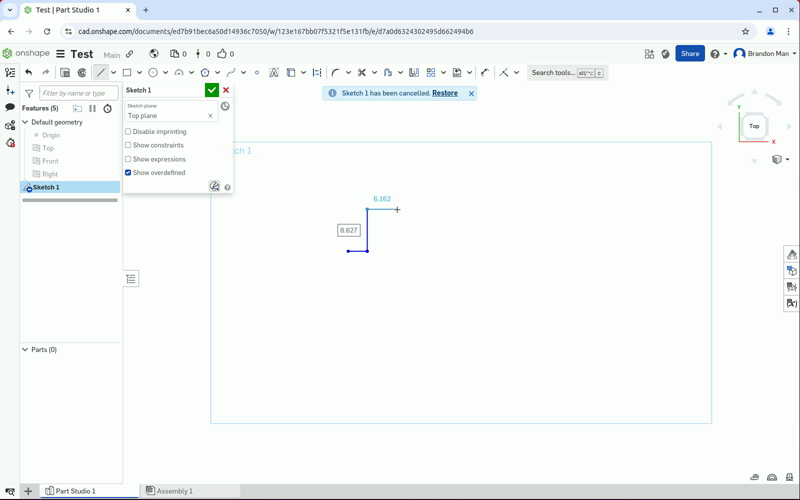
mouse_move(348, 209)
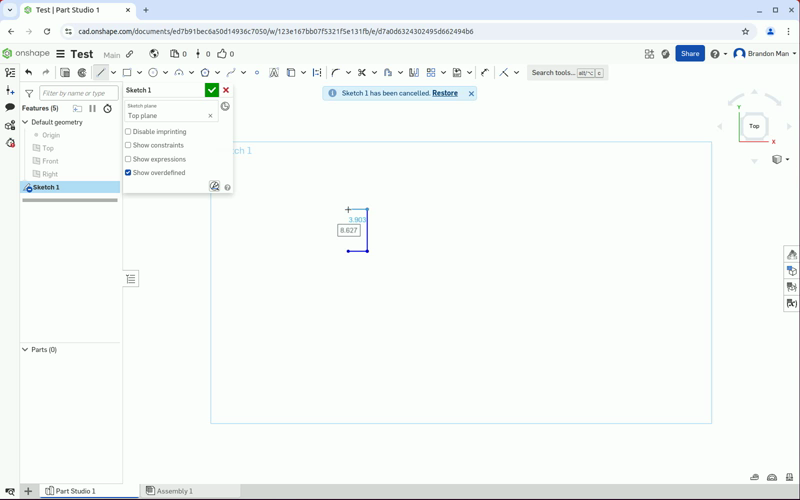
click(348, 209)
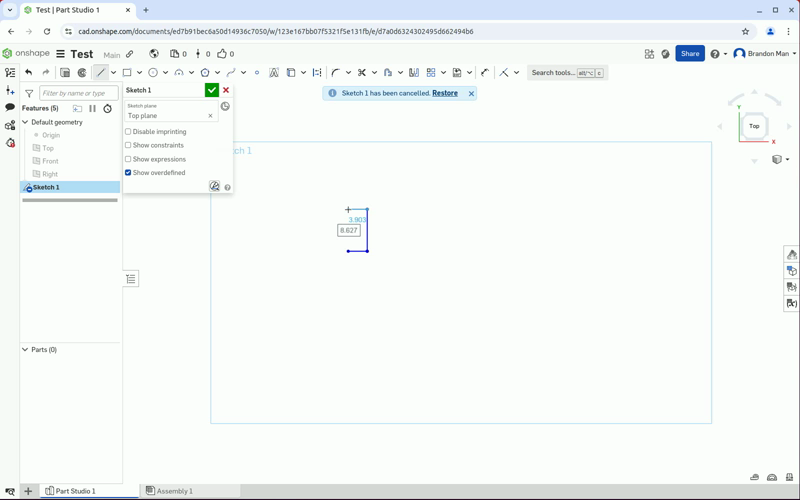
key_up(shift)
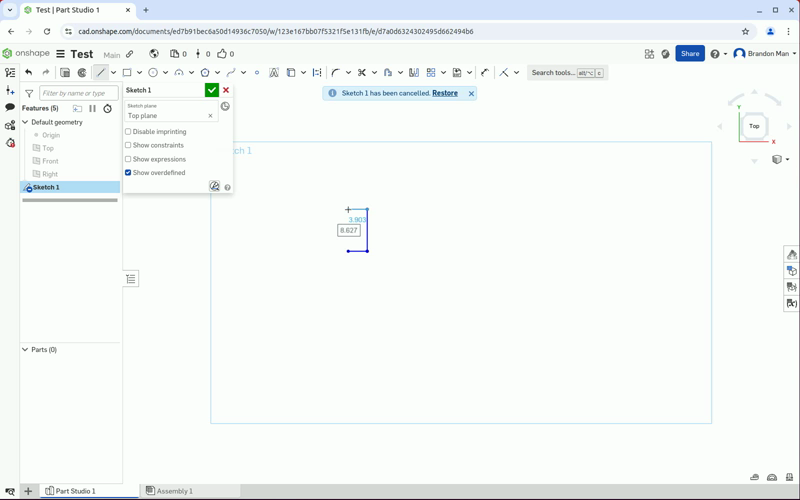
mouse_move(378, 209)
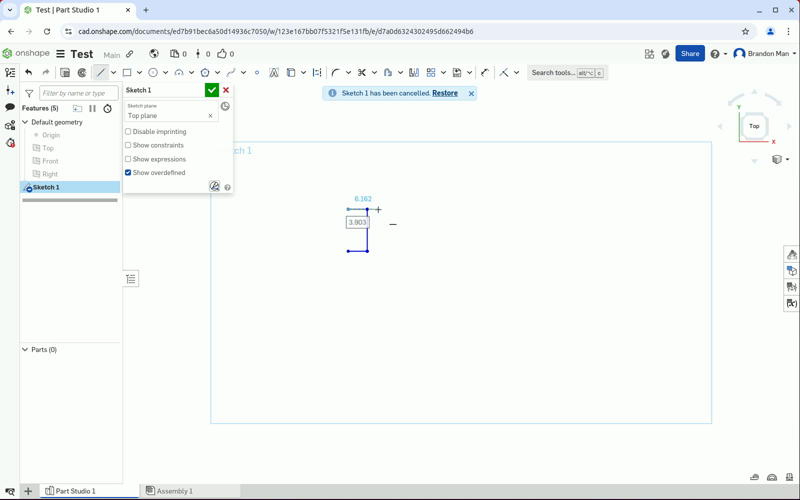
key_down(shift)
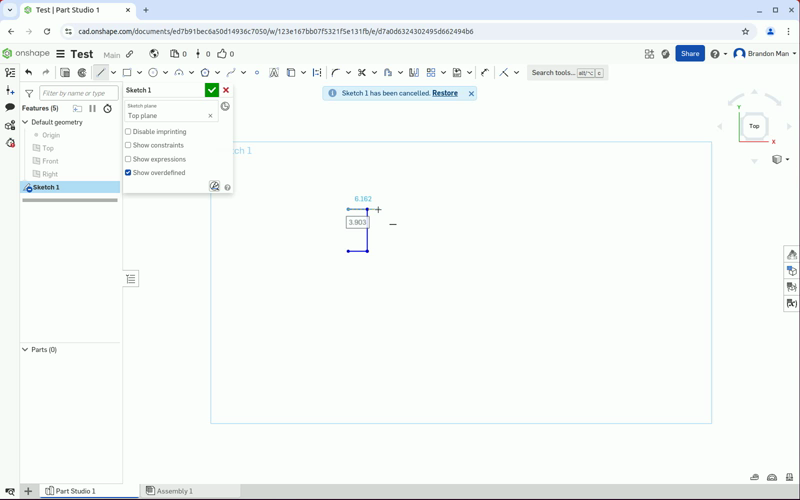
mouse_move(348, 251)
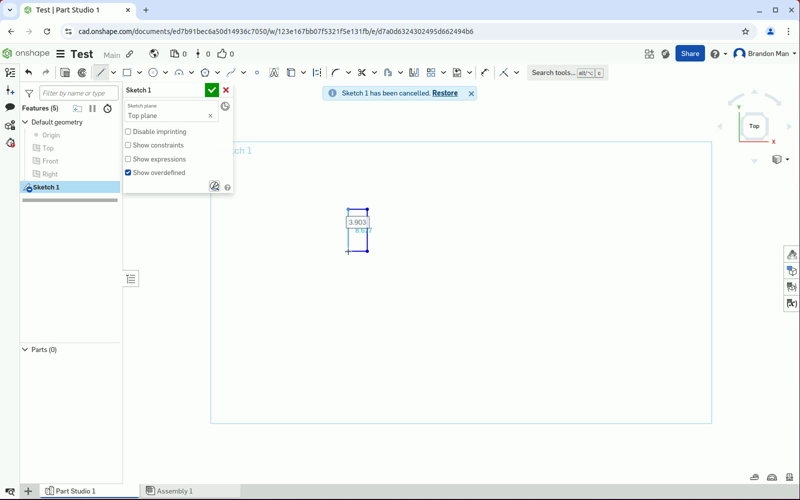
key_up(shift)
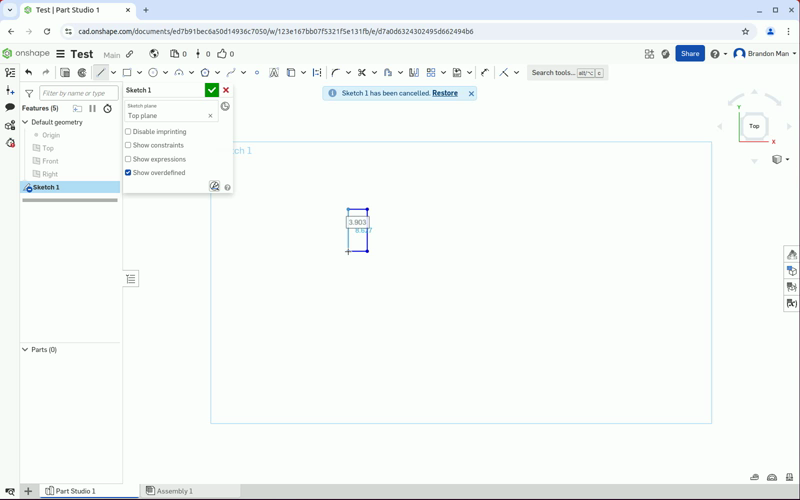
click(348, 251)
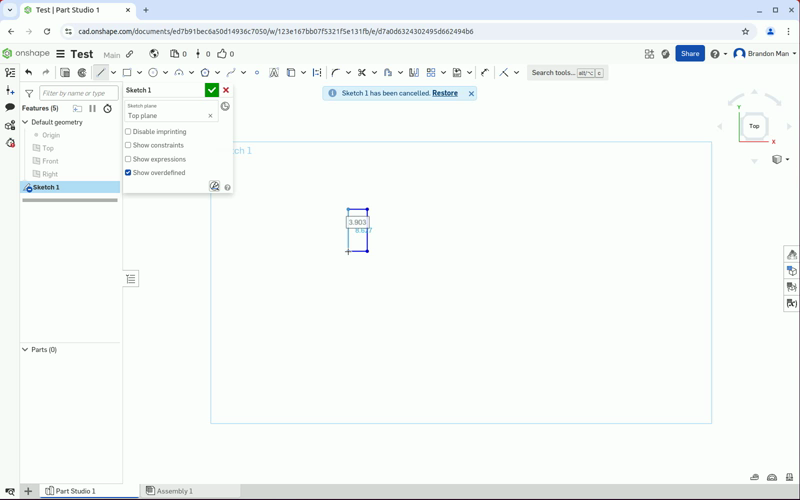
key(esc)
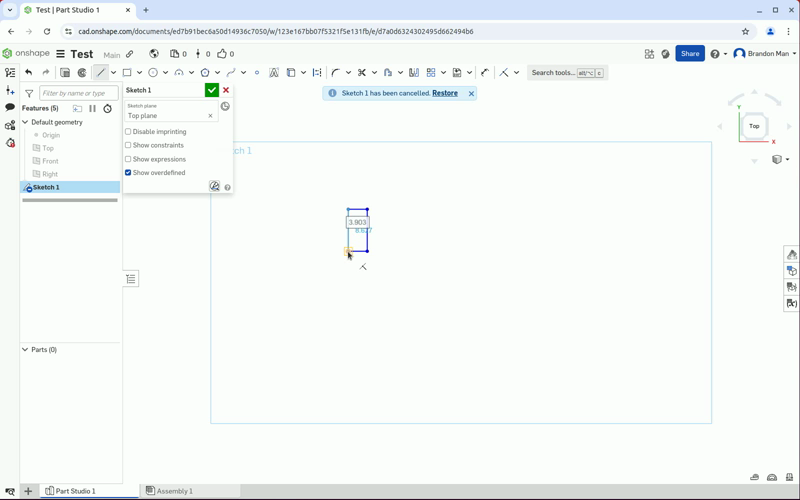
key(l)
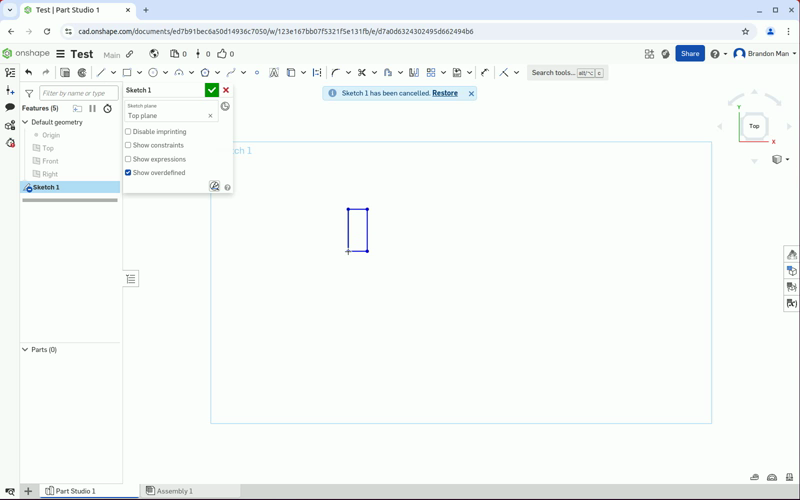
key_down(shift)
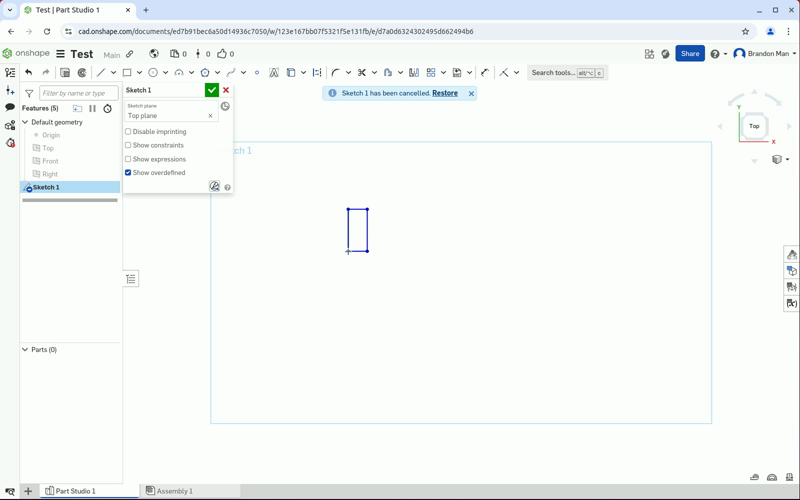
mouse_move(353, 246)
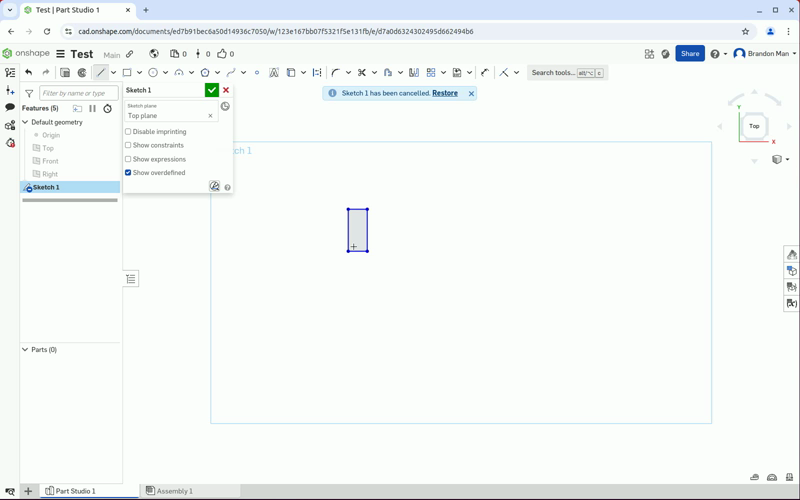
click(353, 246)
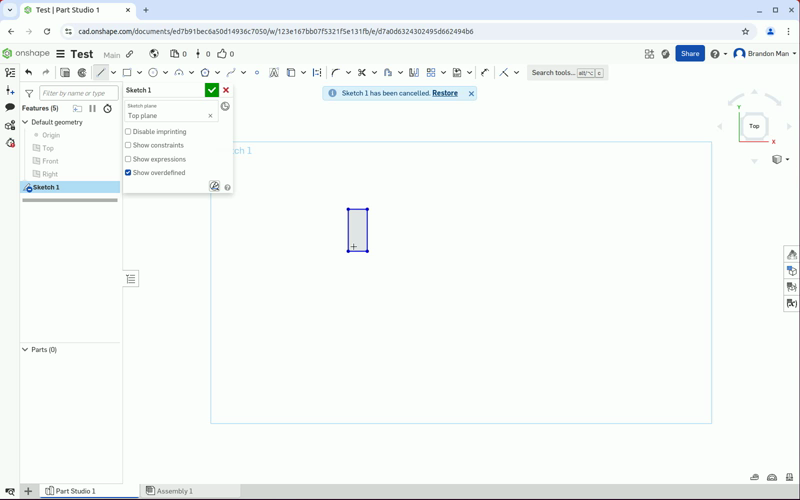
key_up(shift)
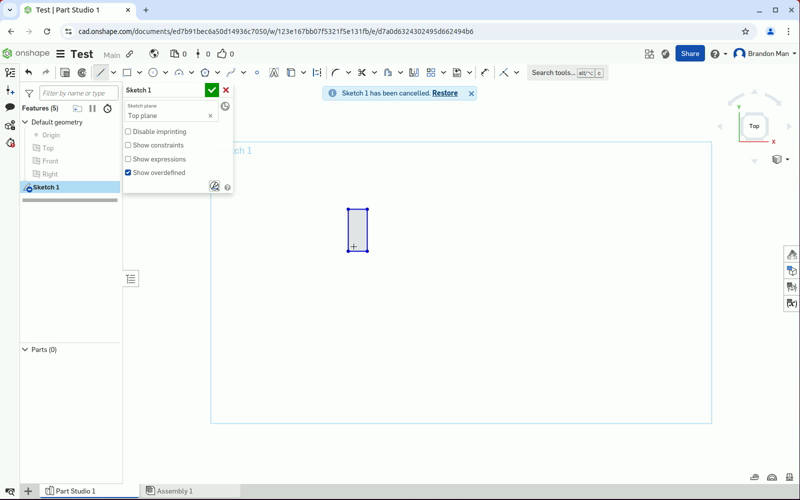
key_down(shift)
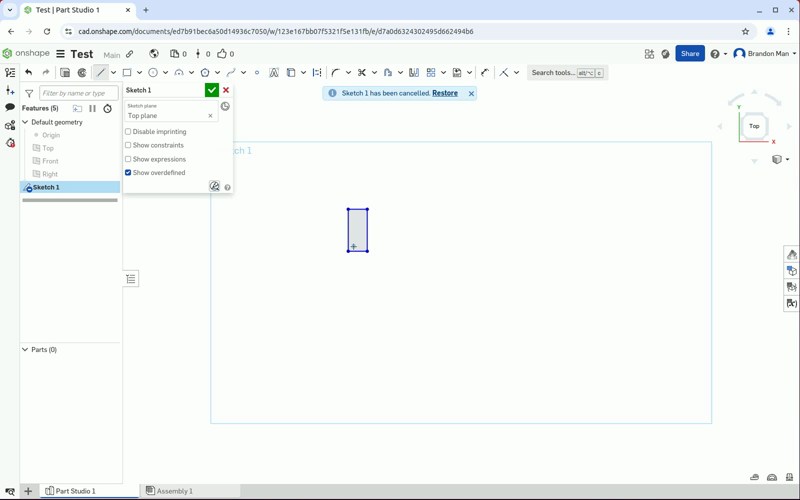
mouse_move(383, 246)
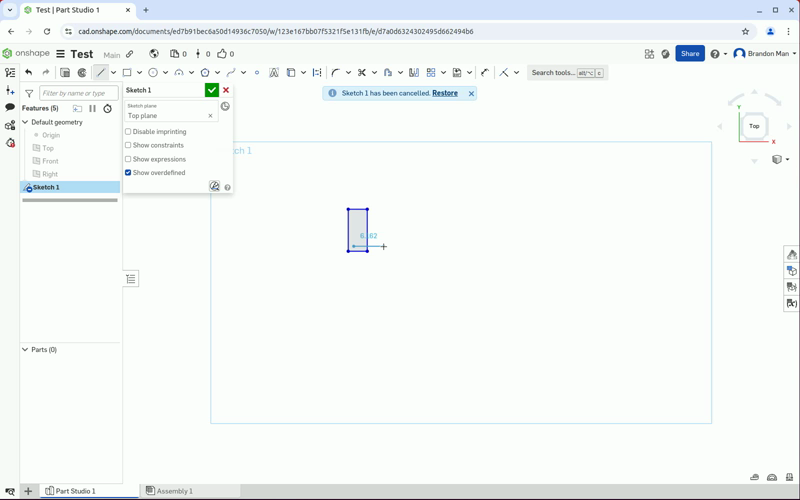
mouse_move(362, 246)
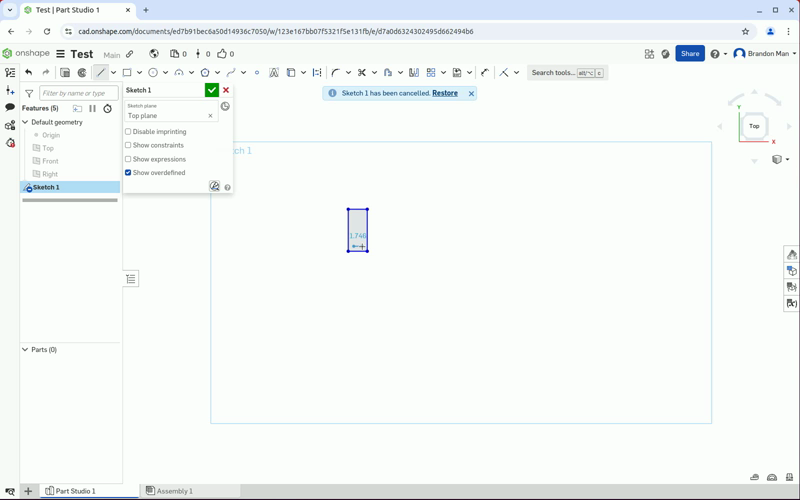
click(362, 246)
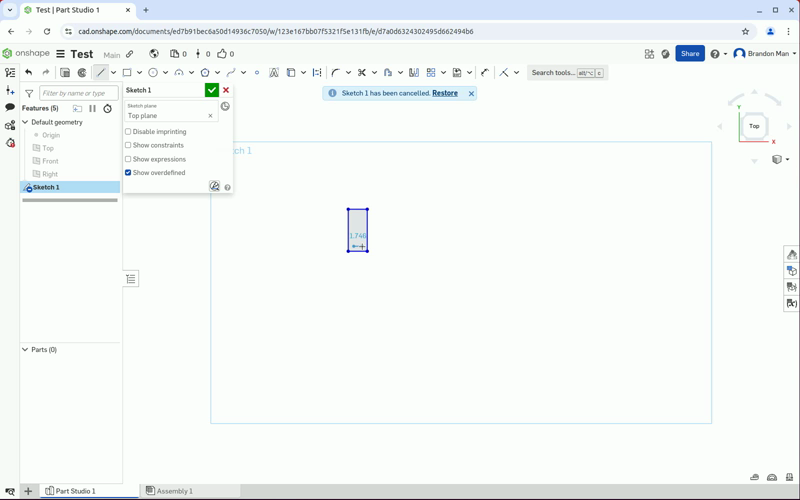
key_up(shift)
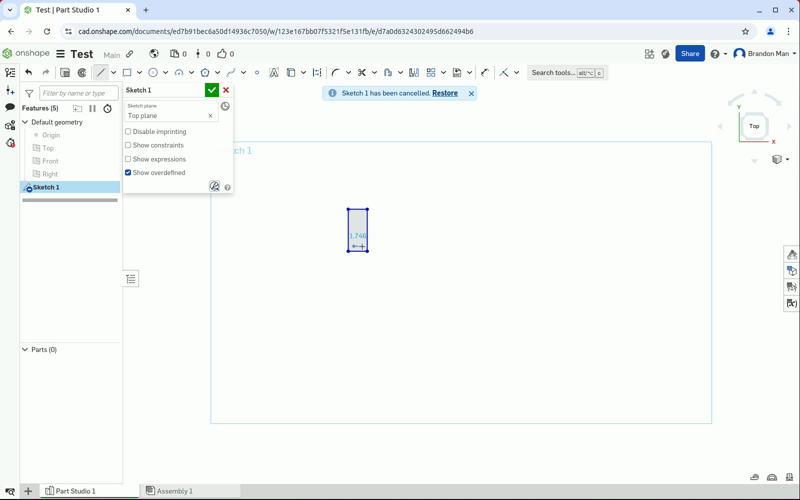
key_down(shift)
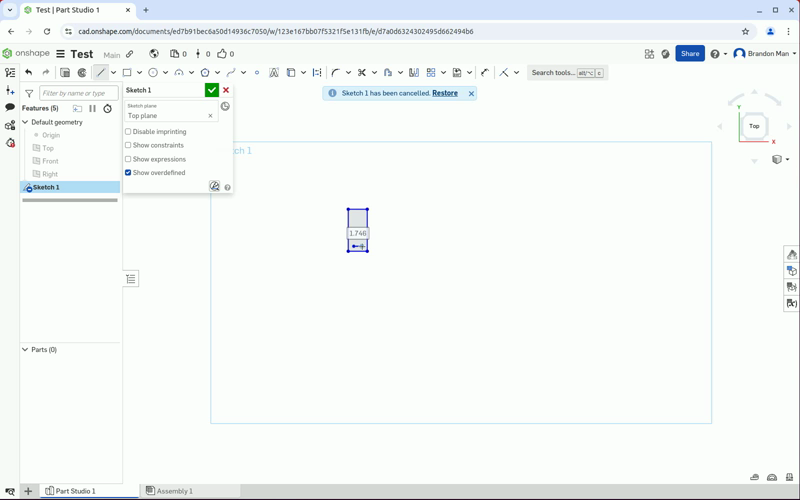
mouse_move(392, 246)
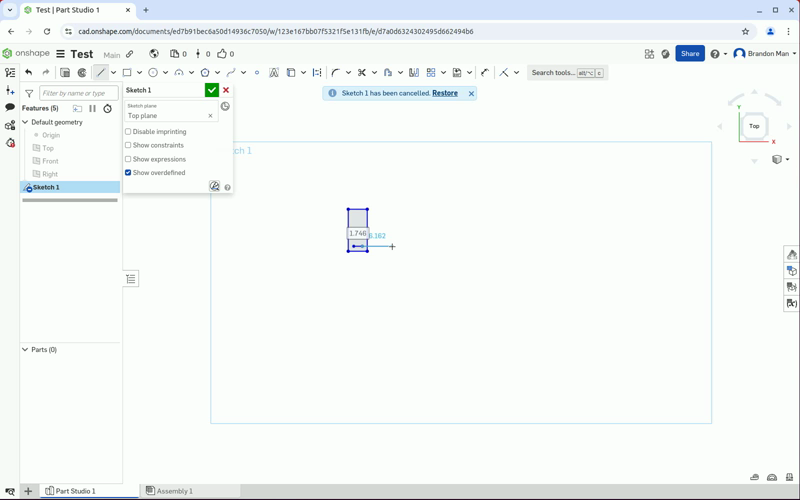
mouse_move(362, 214)
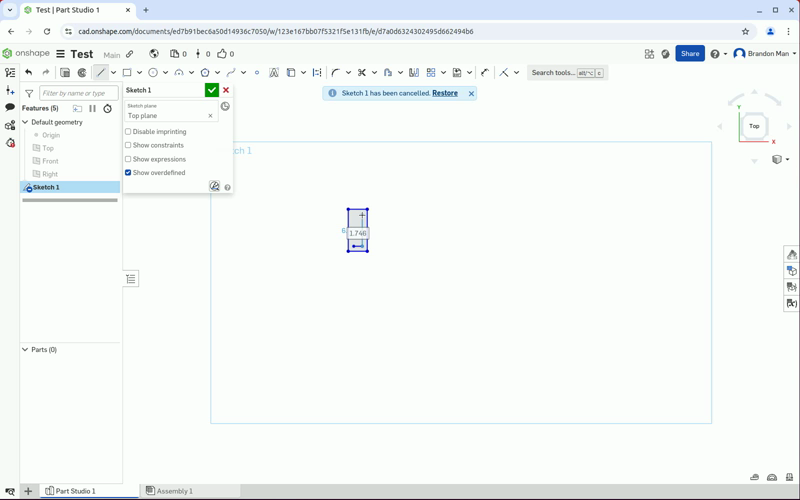
click(362, 214)
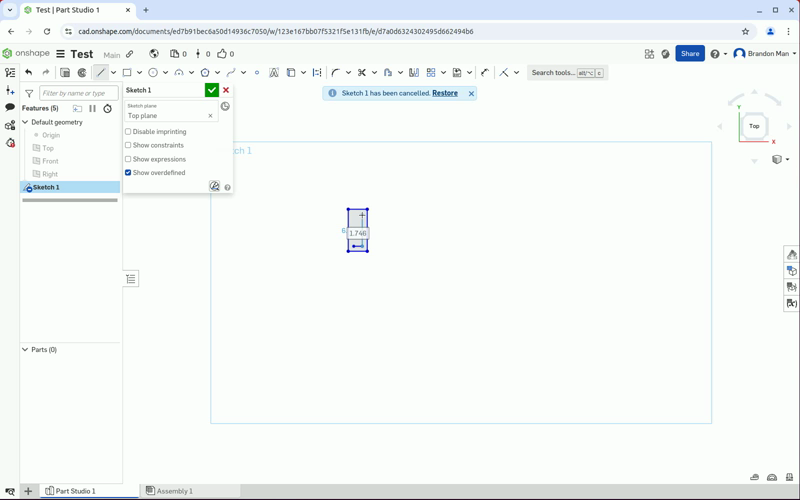
key_up(shift)
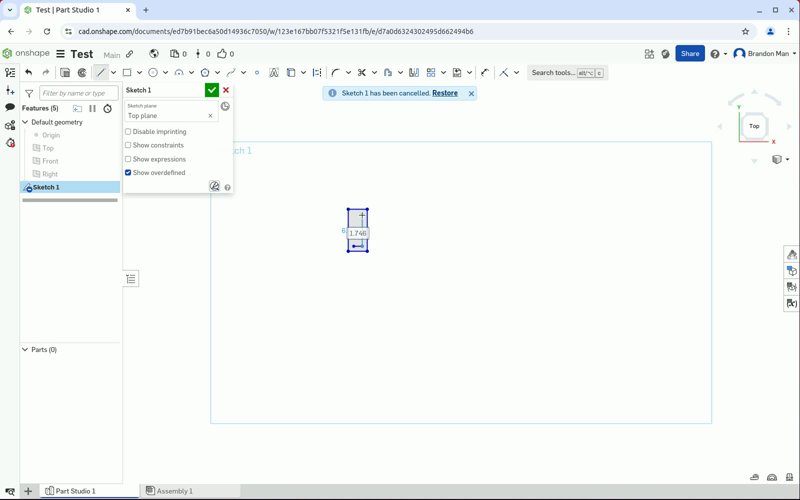
key_down(shift)
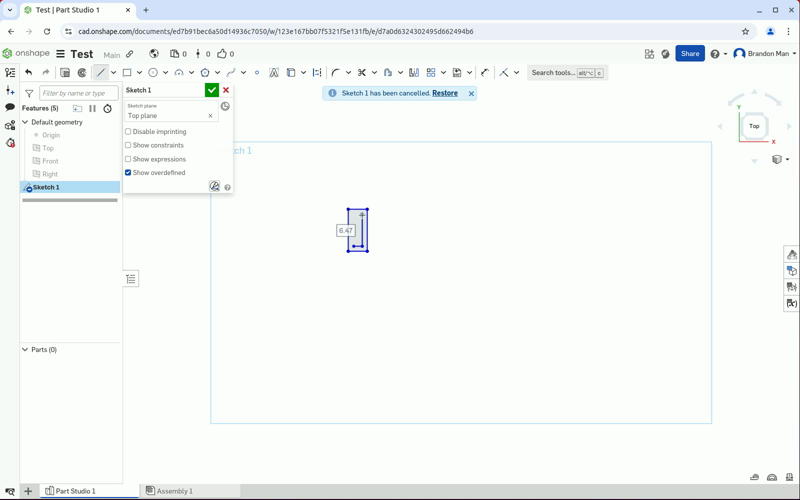
mouse_move(392, 214)
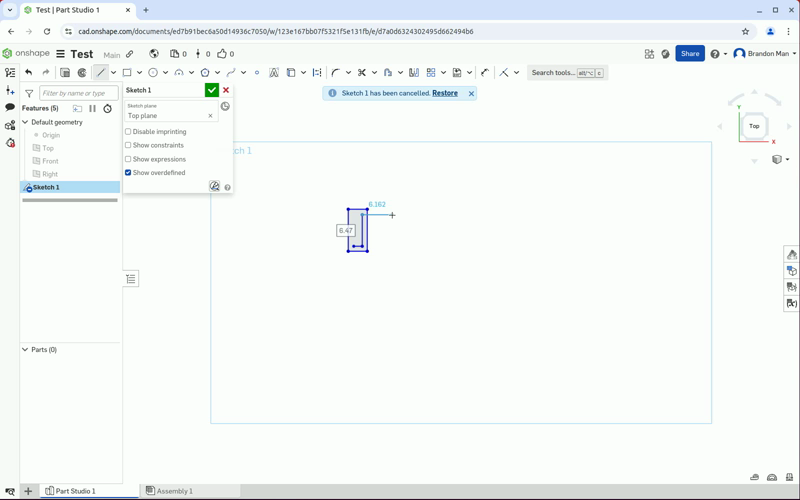
mouse_move(353, 214)
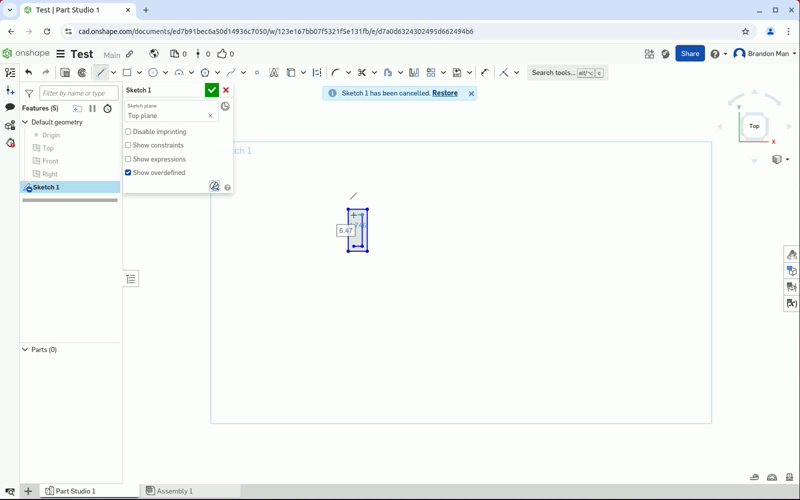
click(353, 214)
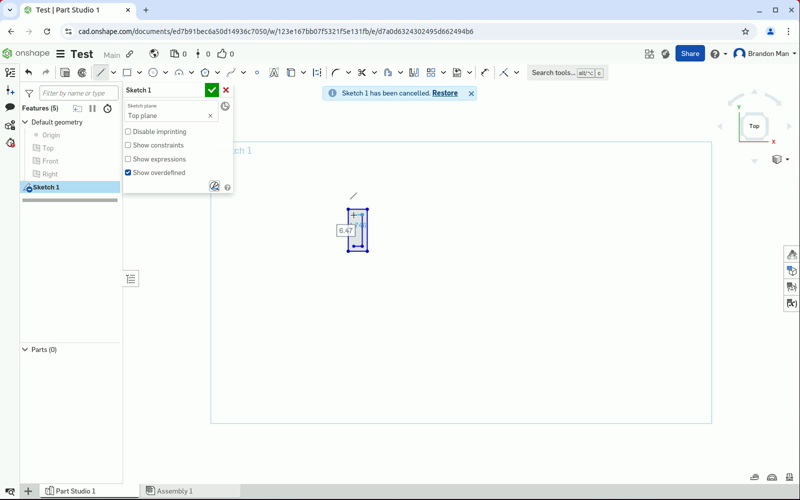
key_up(shift)
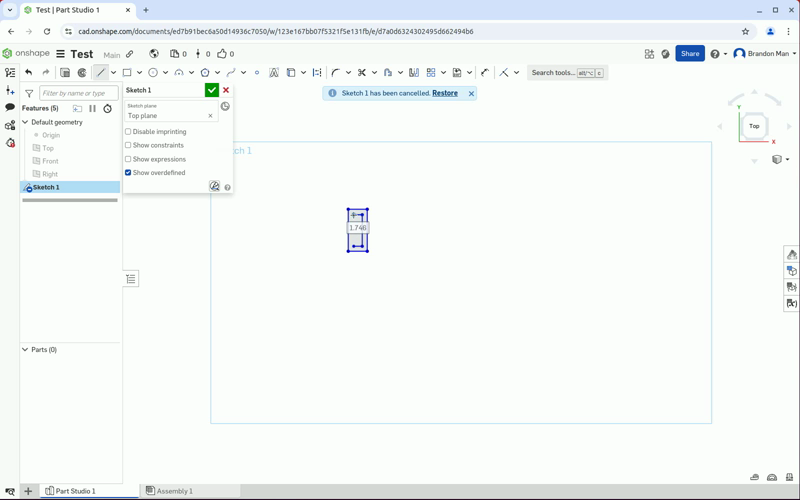
mouse_move(383, 214)
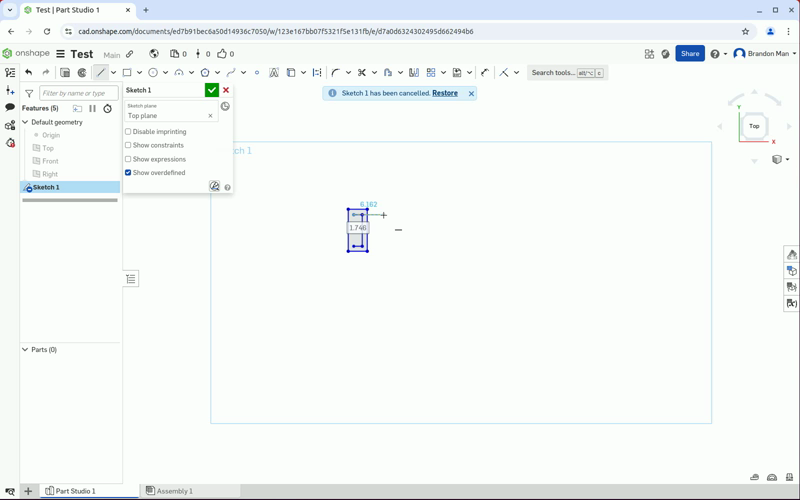
key_down(shift)
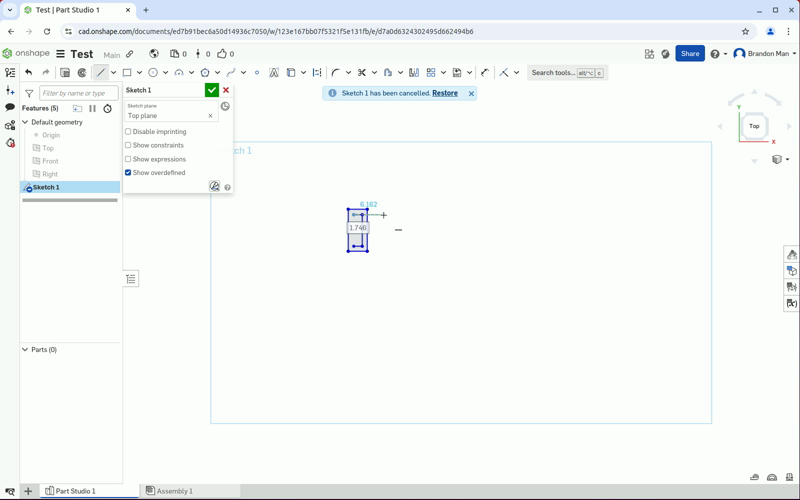
mouse_move(353, 246)
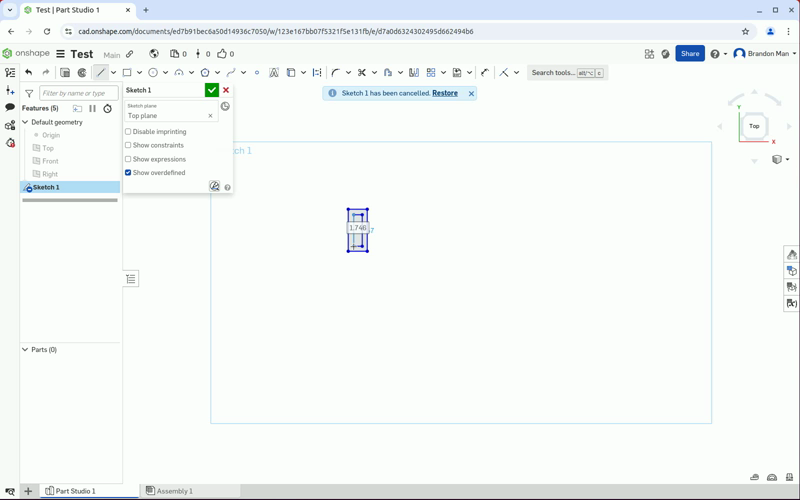
key_up(shift)
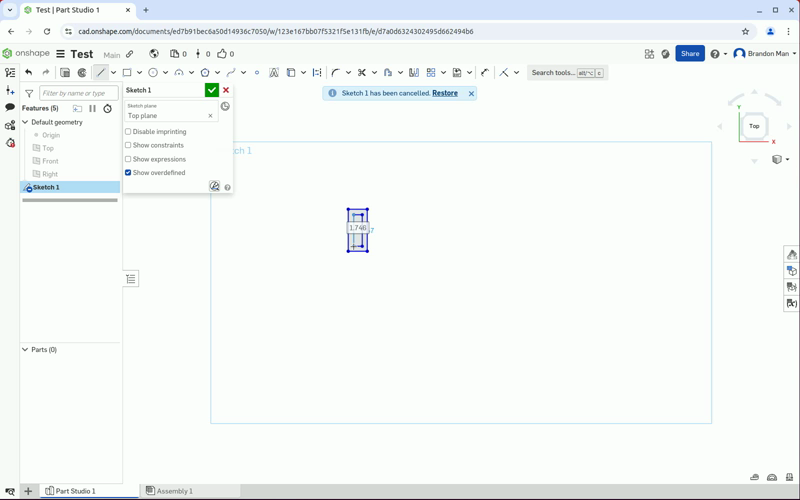
click(353, 246)
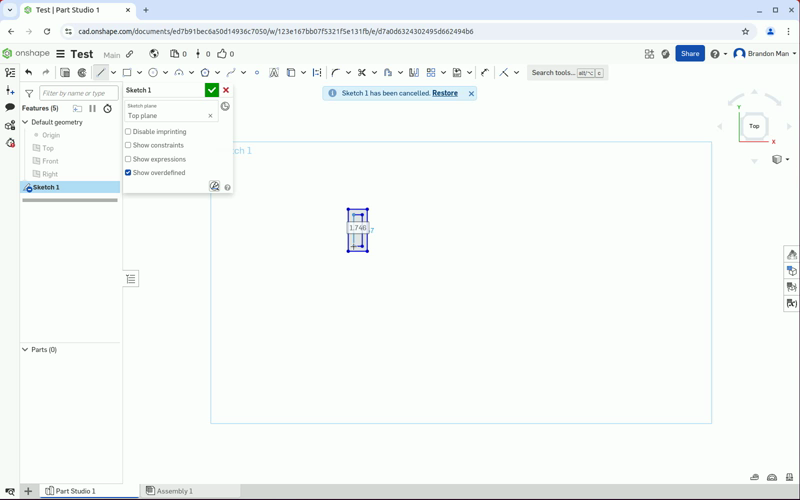
key(esc)
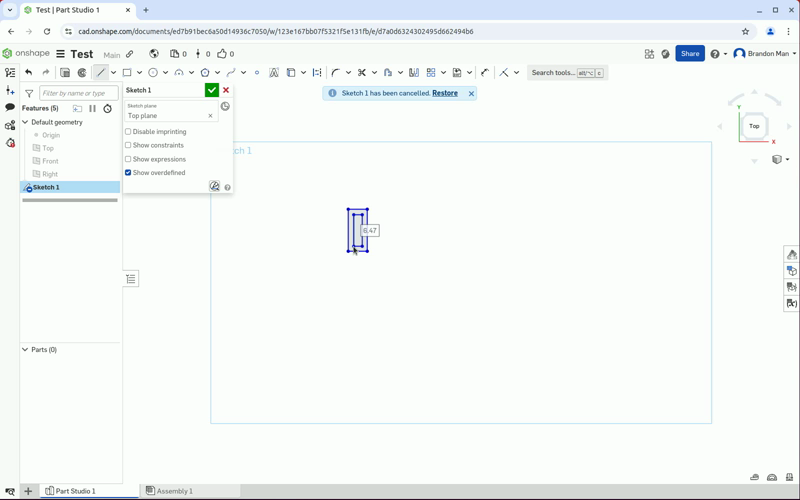
mouse_move(352, 245)
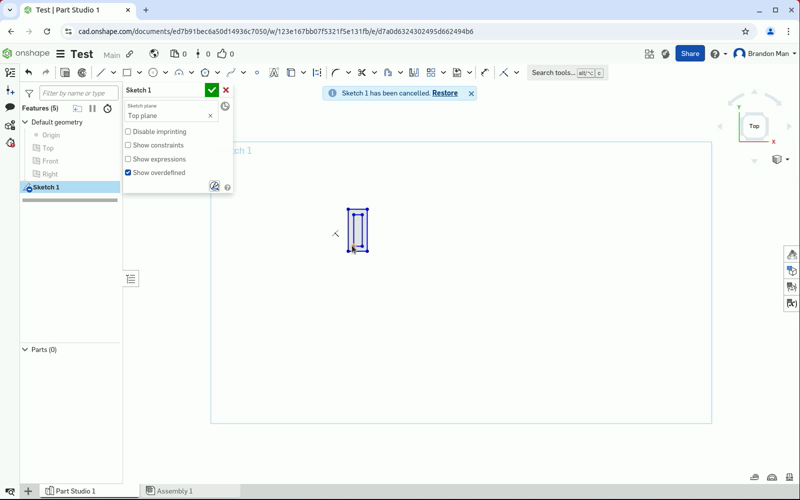
scroll(6)
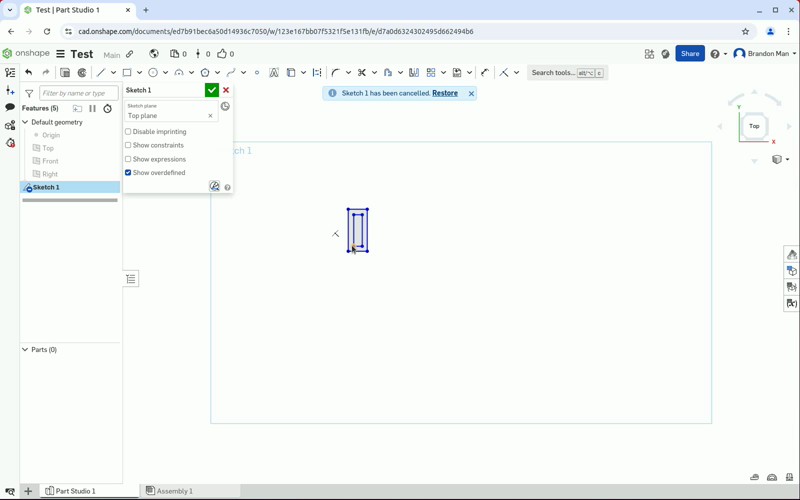
scroll(6)
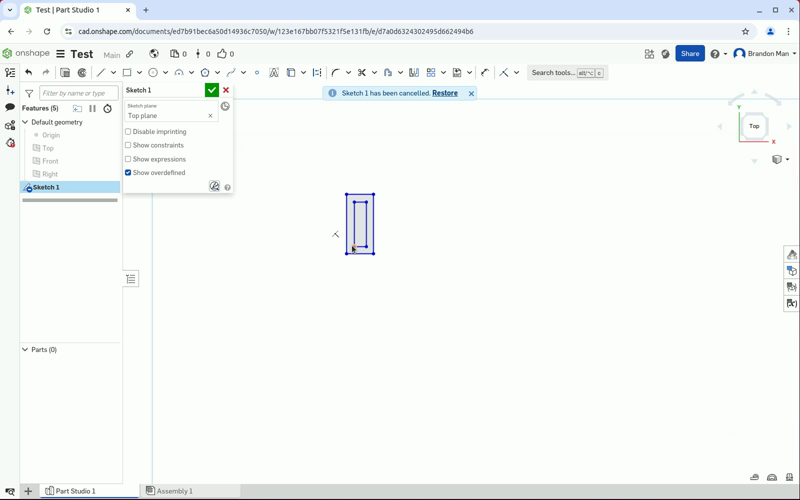
scroll(6)
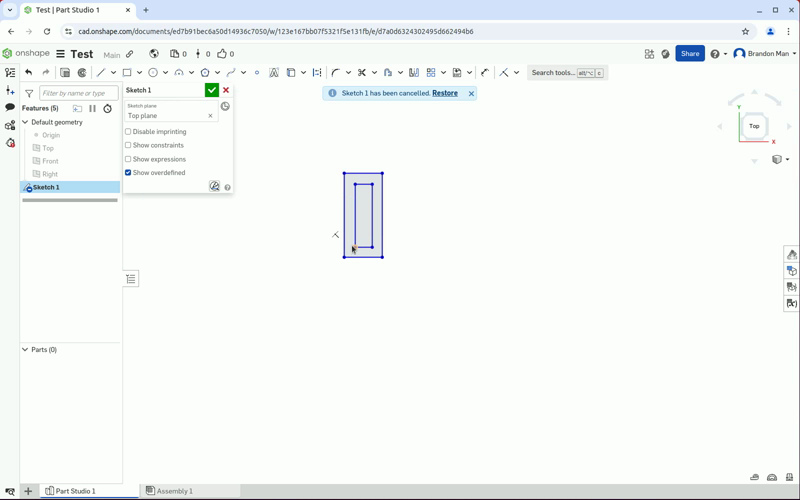
scroll(6)
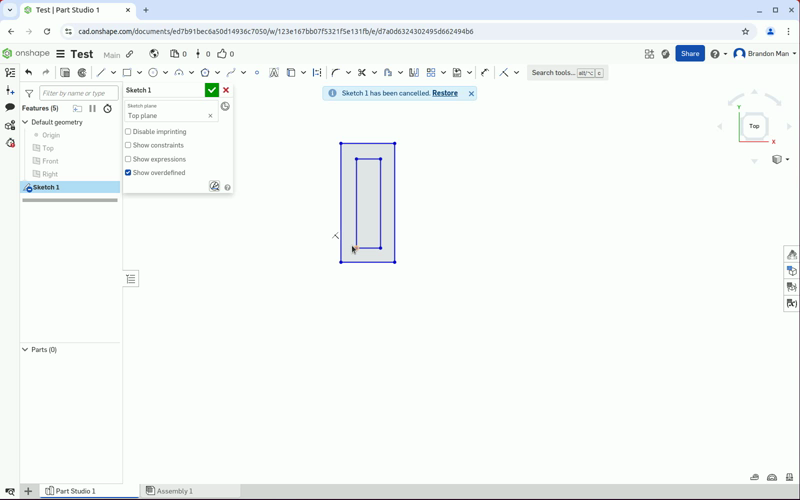
scroll(6)
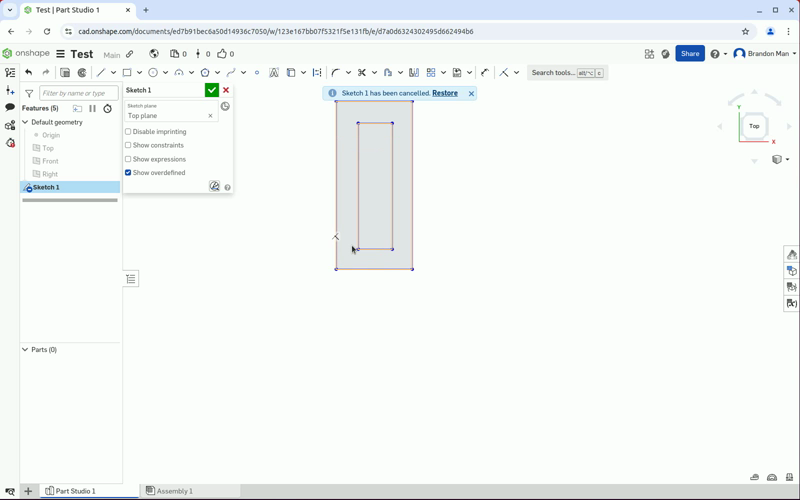
scroll(6)
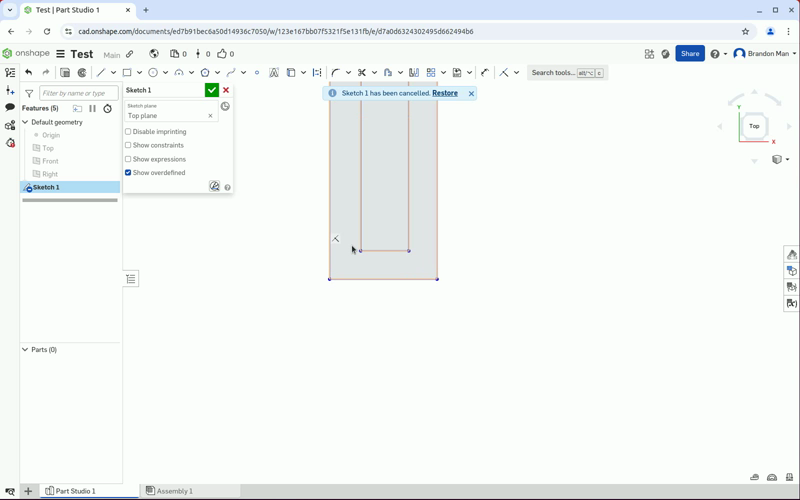
scroll(6)
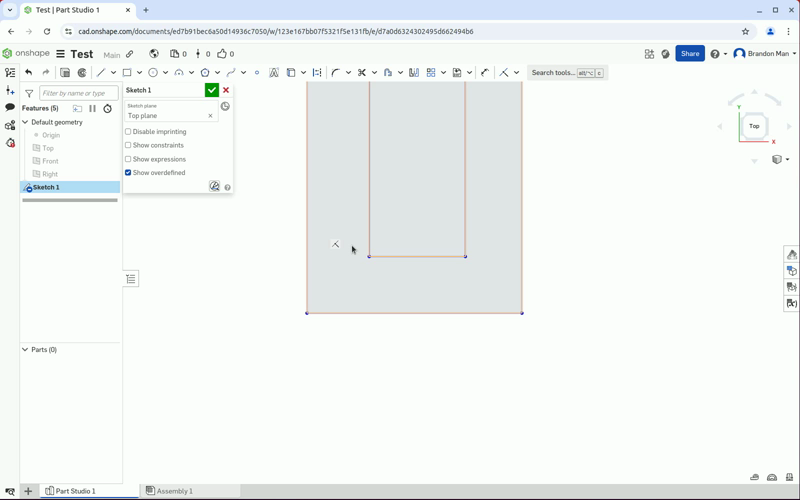
click(352, 245)
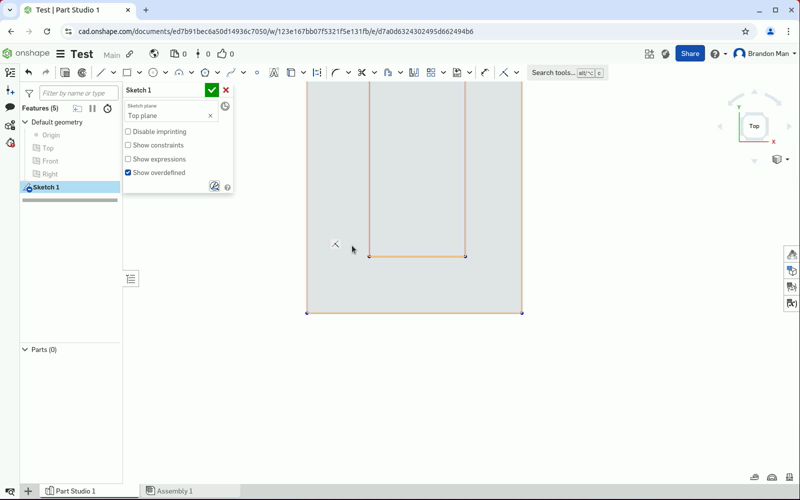
scroll(-6)
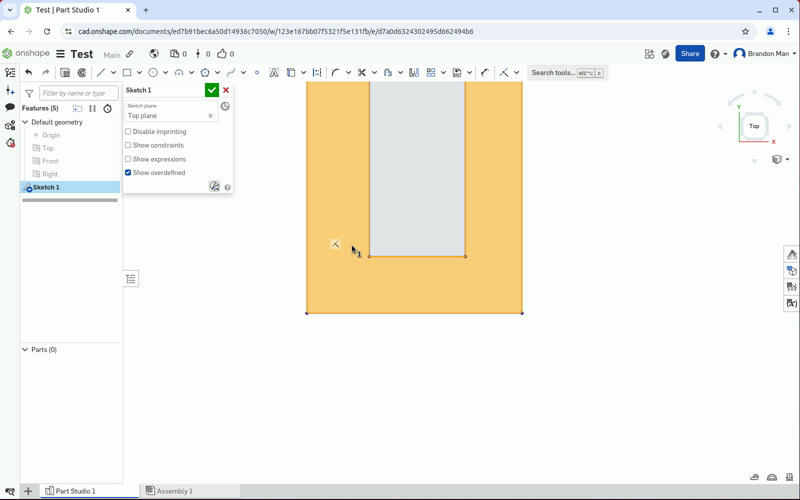
scroll(-6)
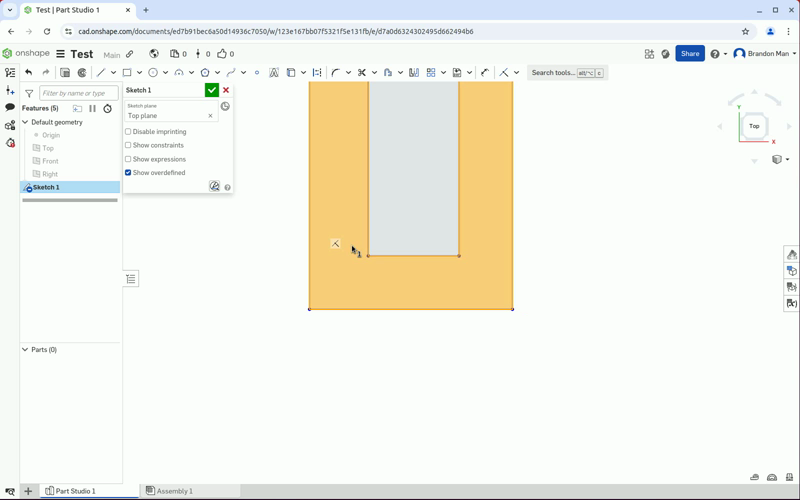
scroll(-6)
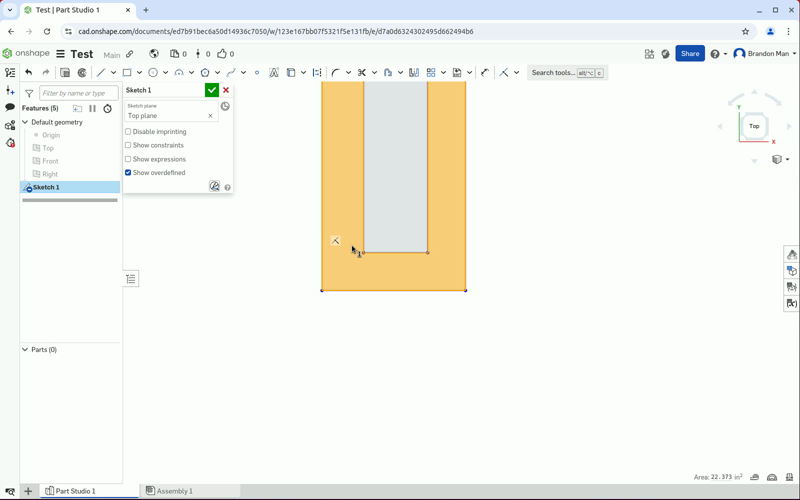
scroll(-6)
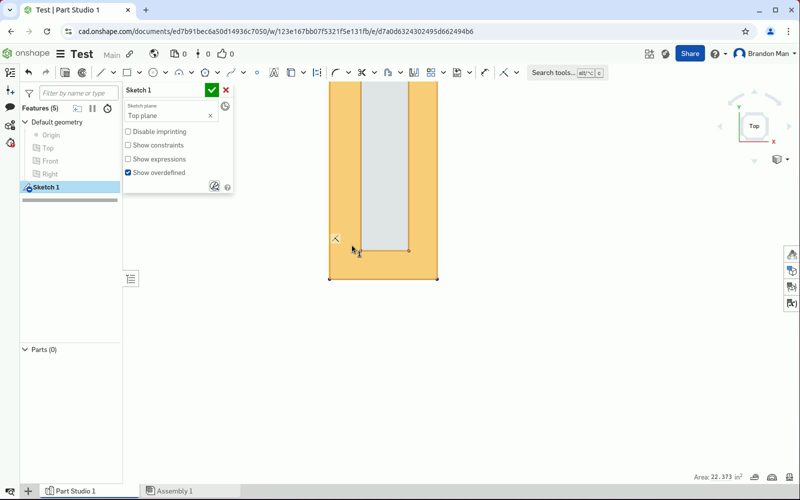
scroll(-6)
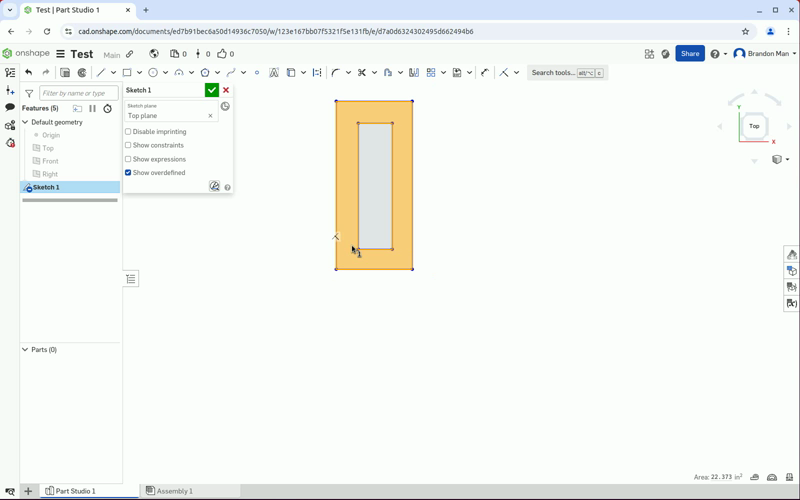
scroll(-6)
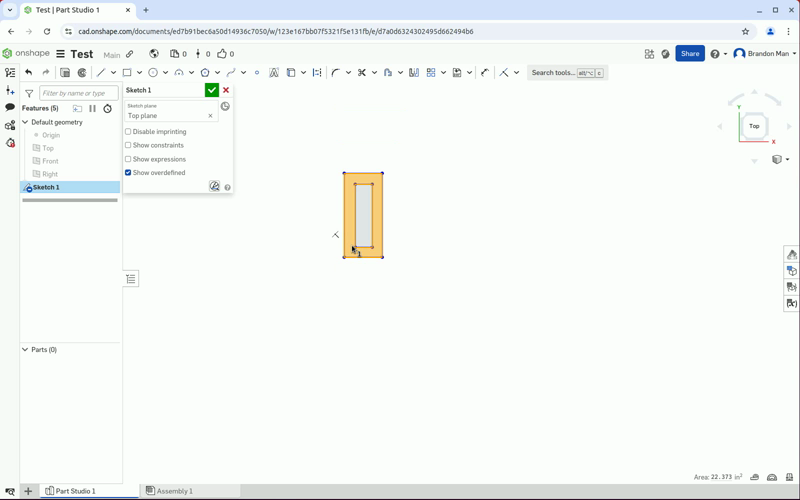
scroll(-6)
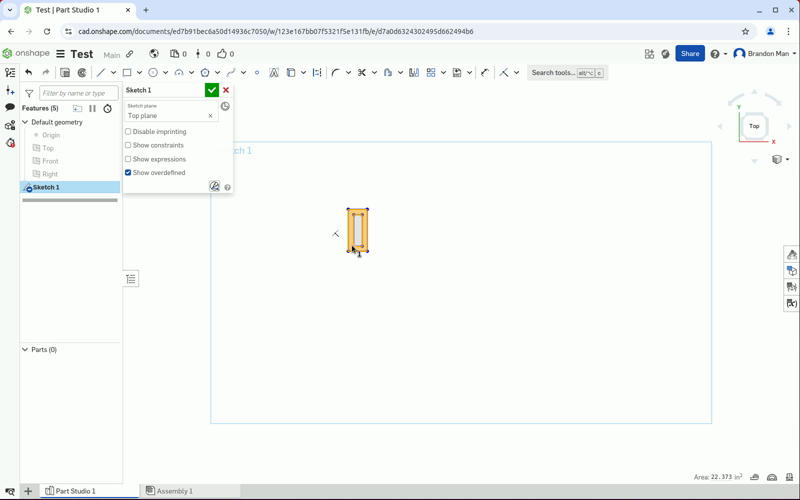
mouse_move(73, 352)
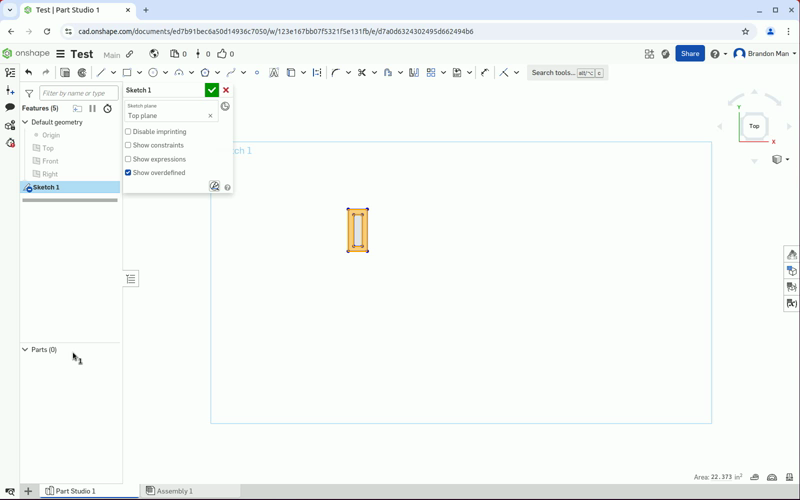
key(shift+y)
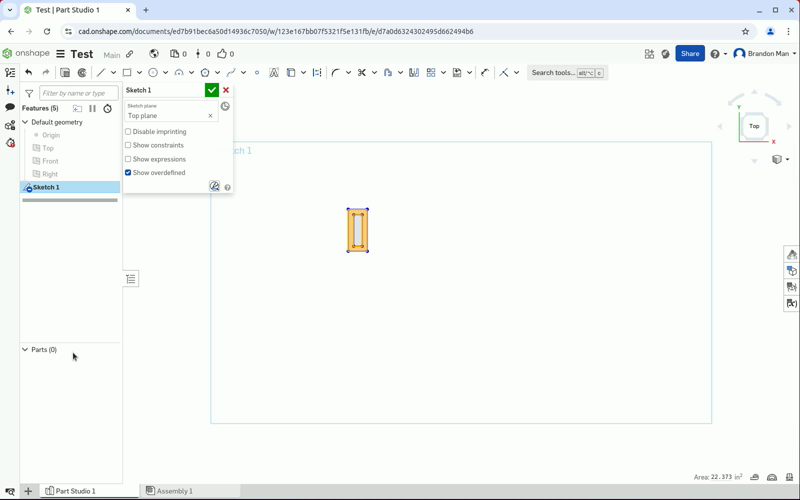
key(shift+e)
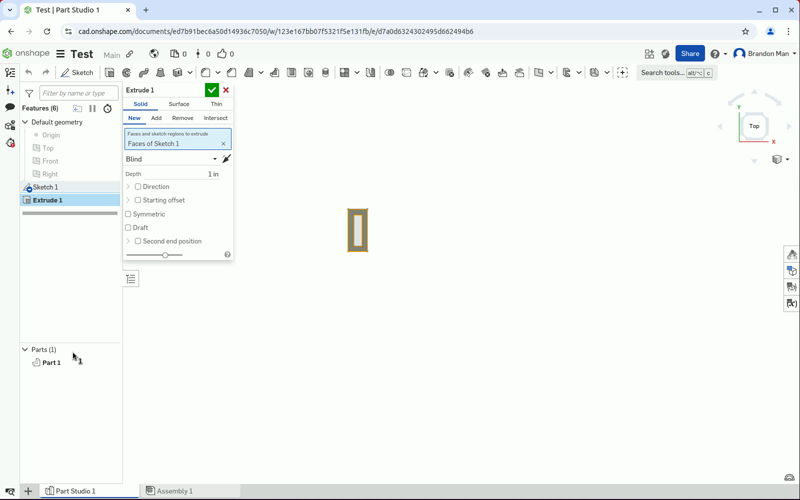
mouse_move(143, 106)
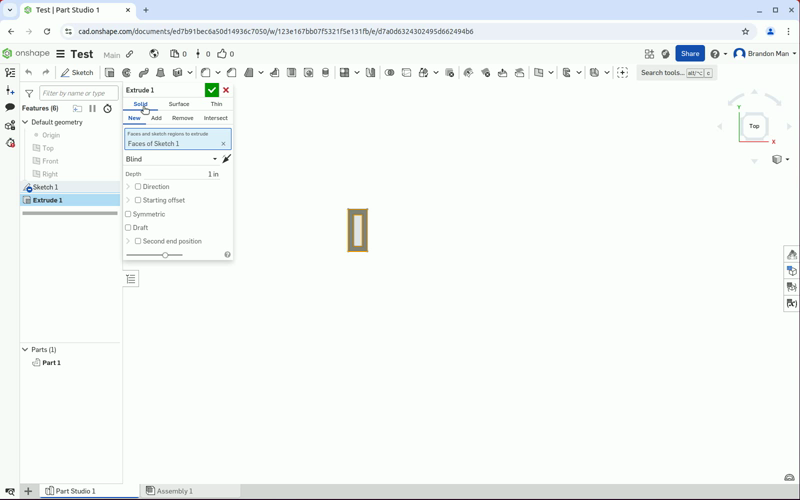
click(143, 106)
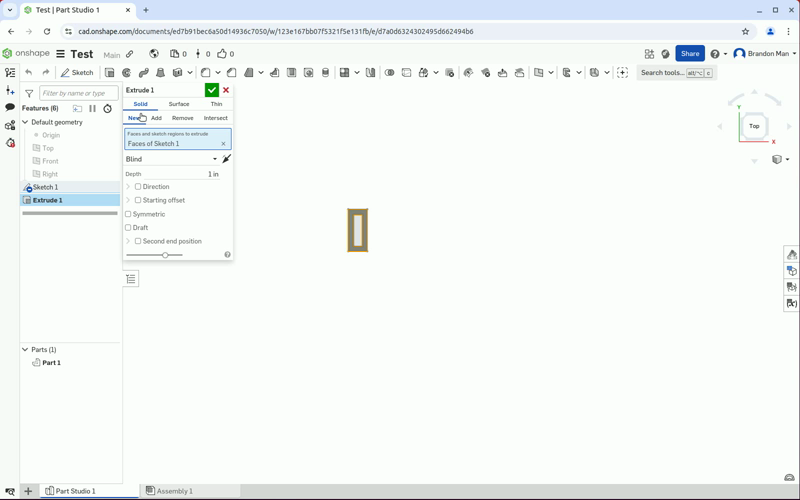
mouse_move(137, 120)
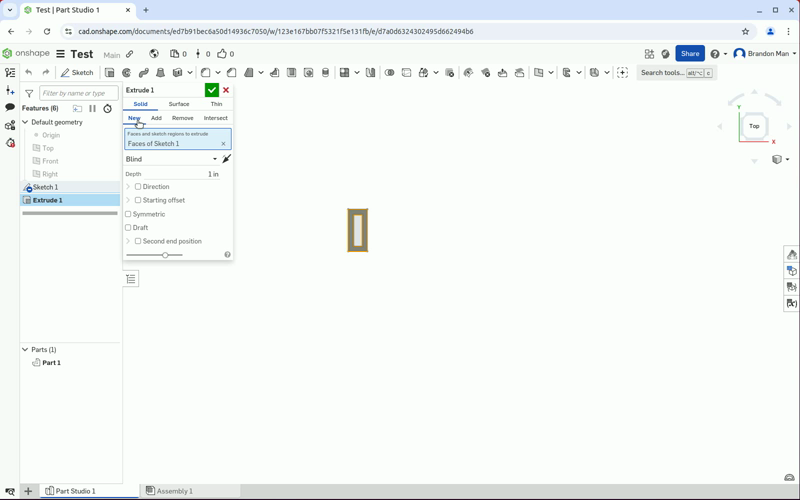
click(137, 120)
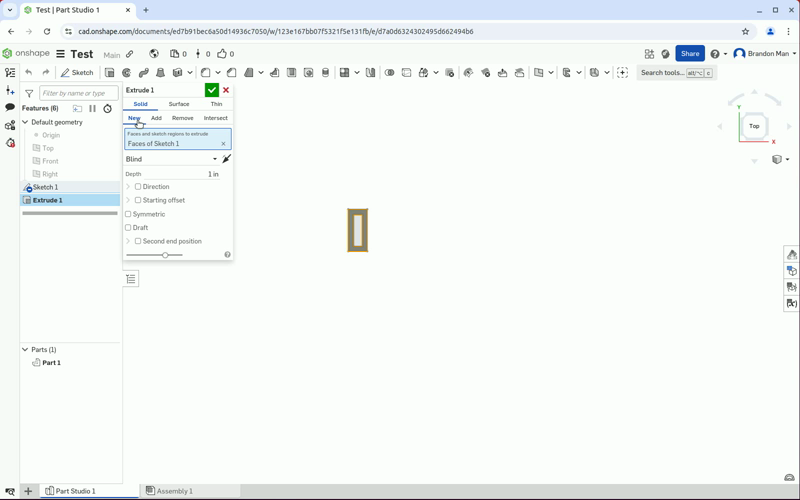
key(tab, 4)
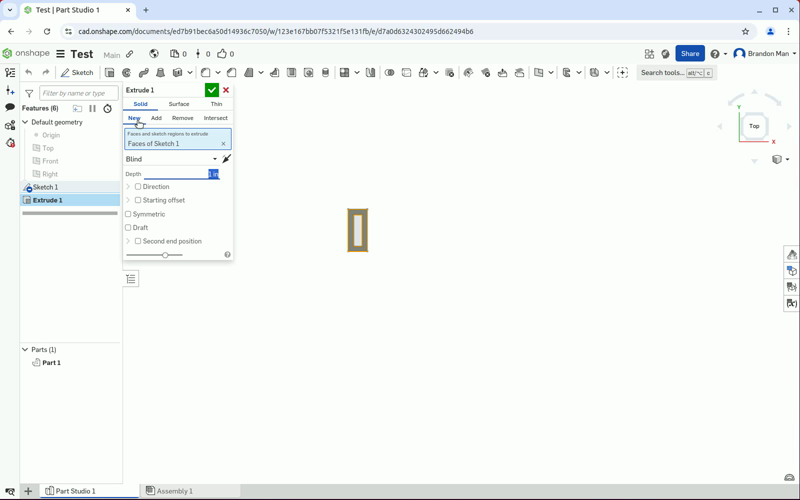
text(6.258)
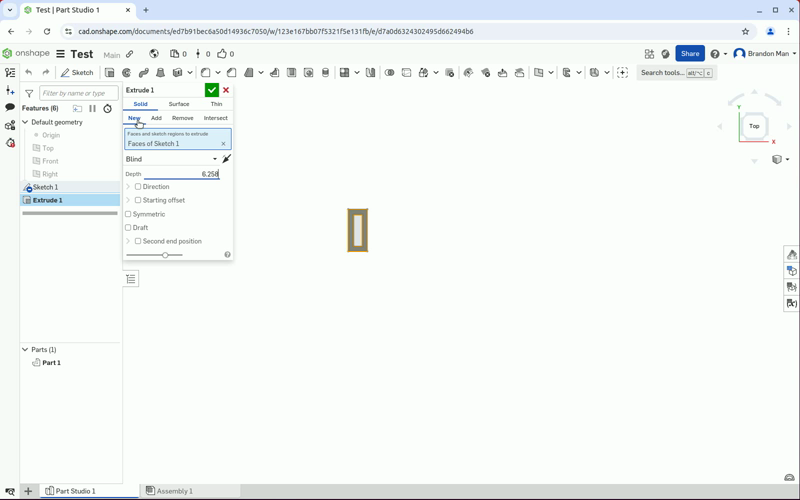
key(enter)
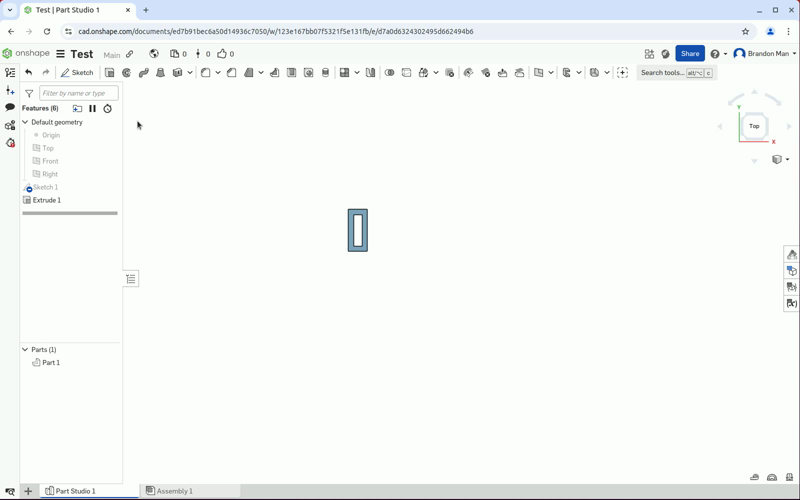
key(shift+h)
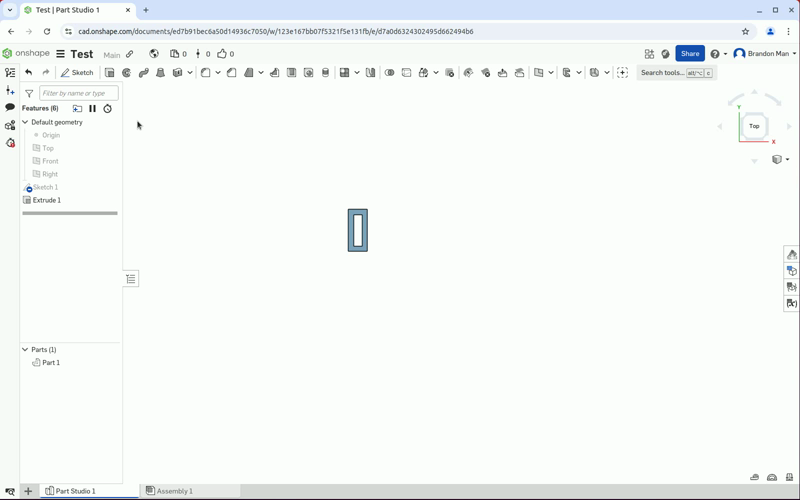
key(shift+h)
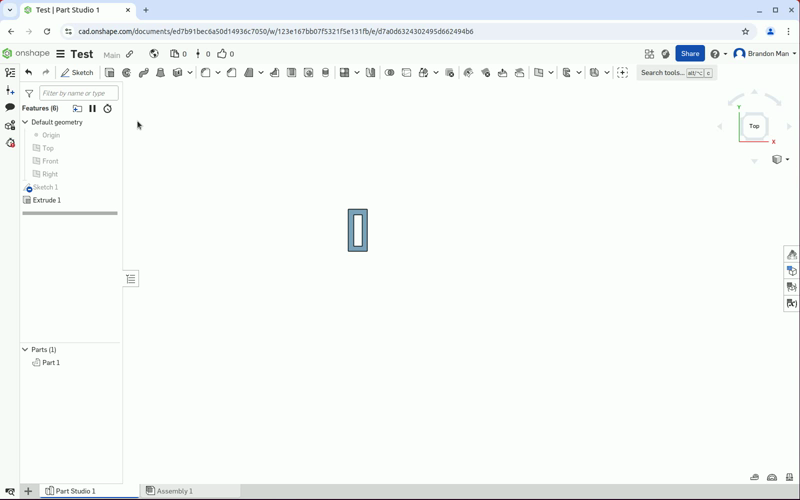
mouse_move(73, 189)
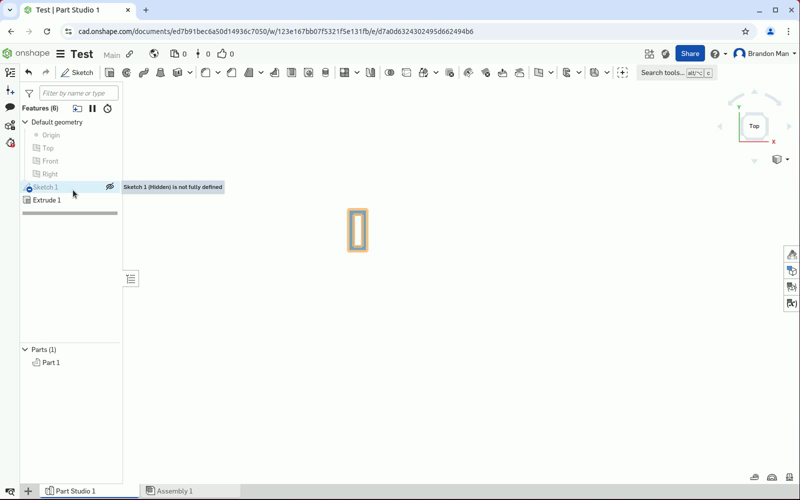
click(73, 189)
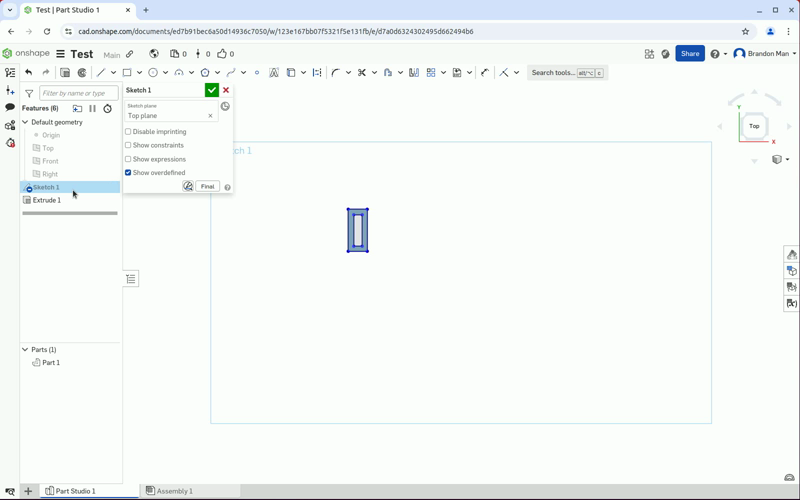
mouse_move(229, 92)
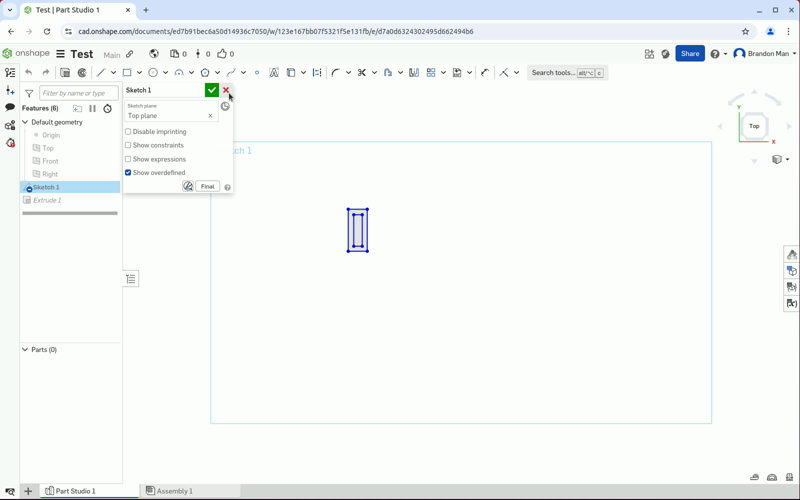
click(229, 92)
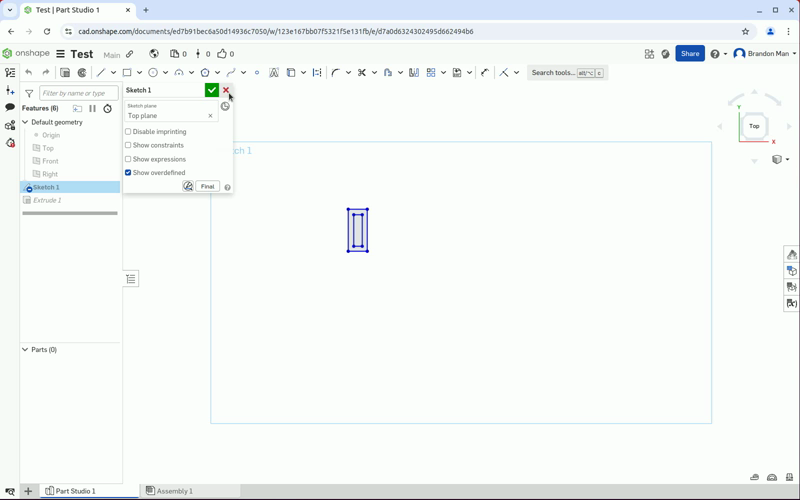
key(shift+s)
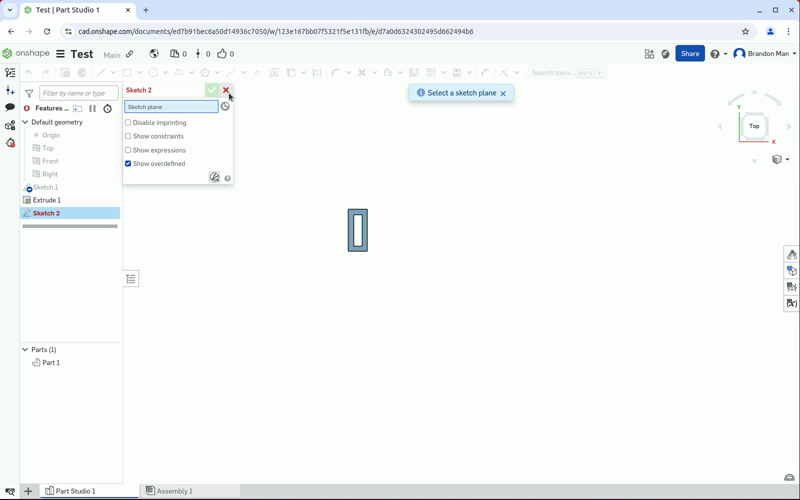
mouse_move(73, 150)
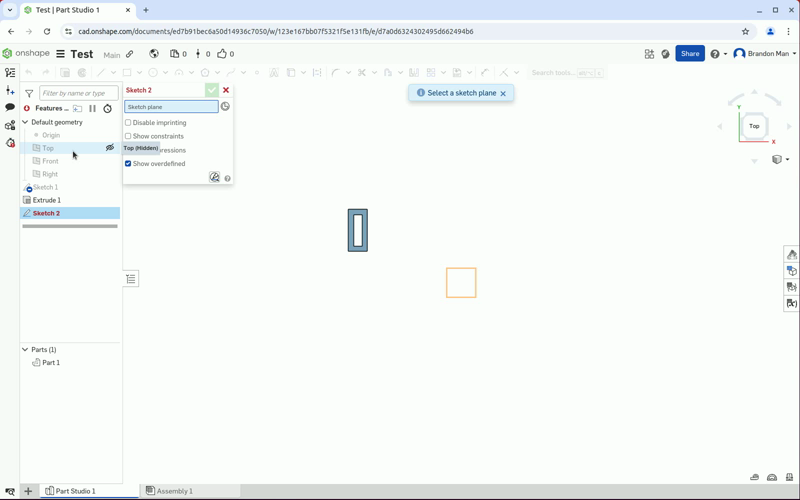
click(73, 150)
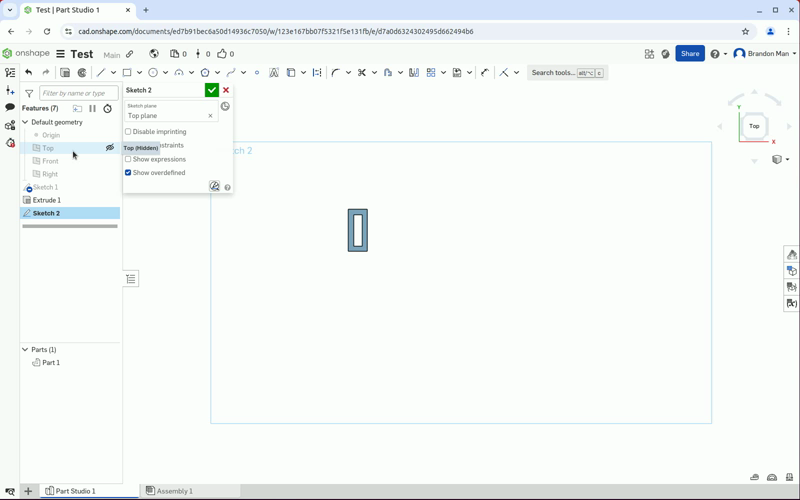
mouse_move(73, 352)
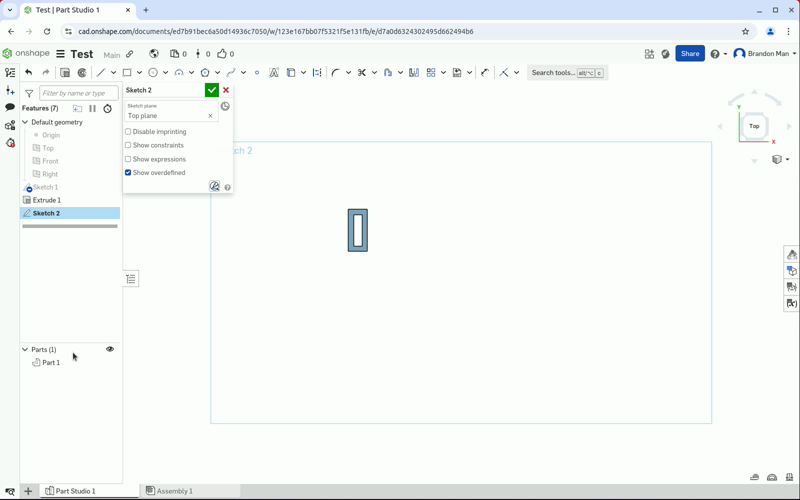
key(y)
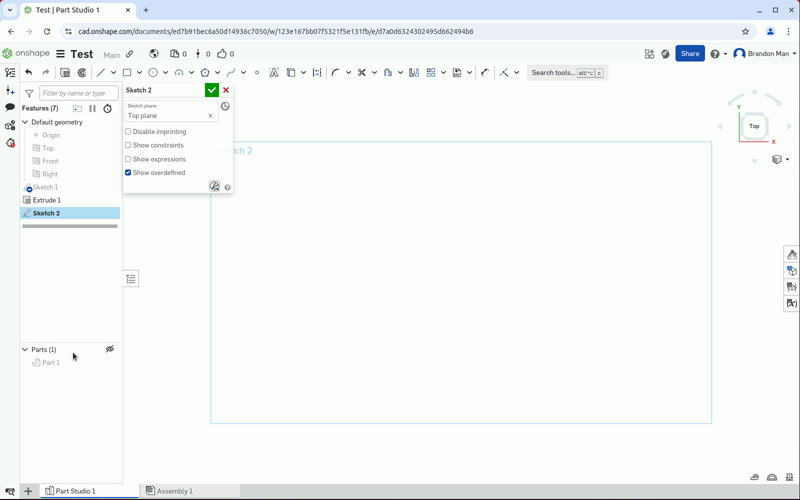
key(l)
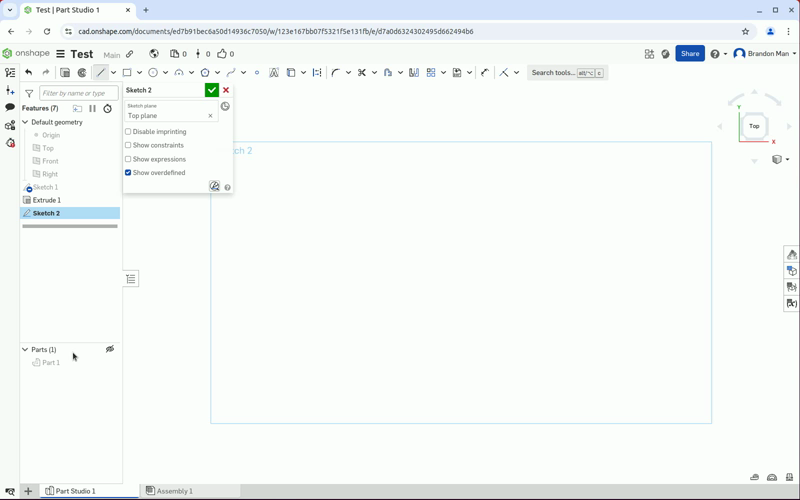
key_down(shift)
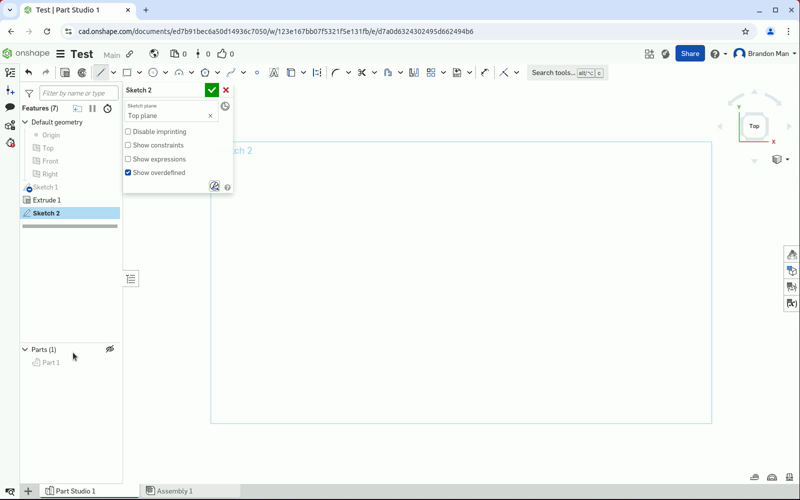
mouse_move(366, 251)
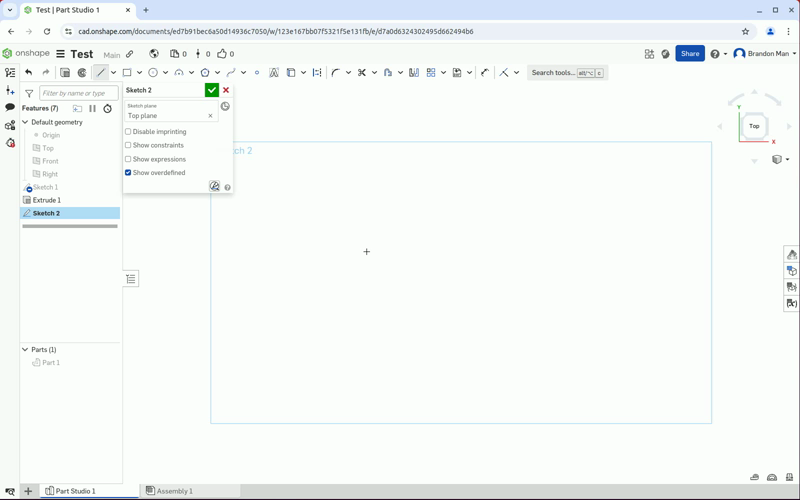
click(366, 251)
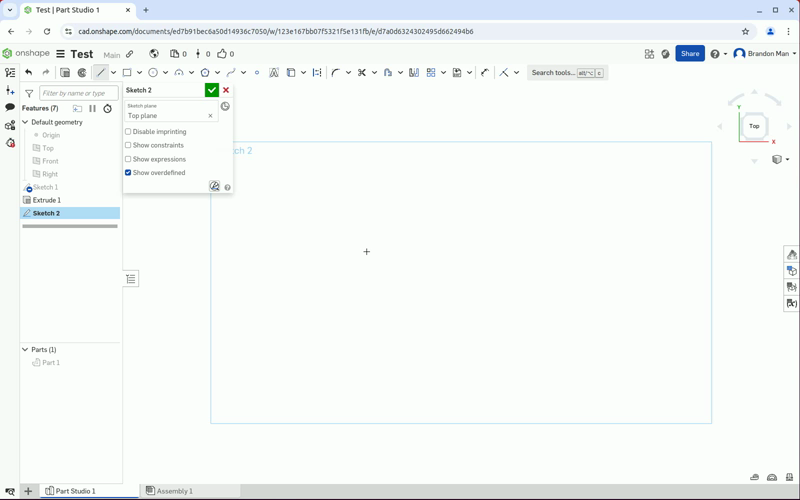
key_up(shift)
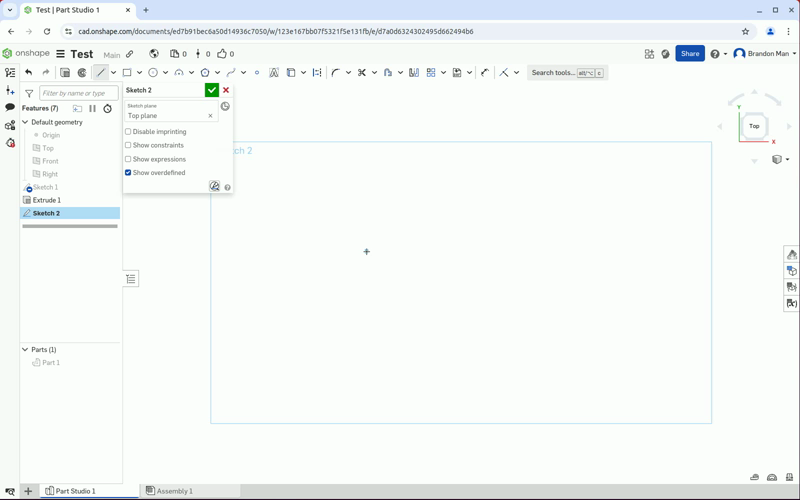
key_down(shift)
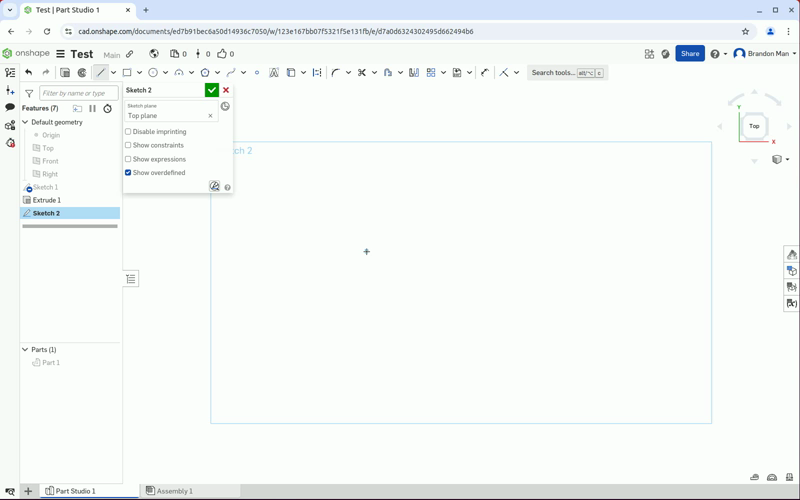
mouse_move(396, 251)
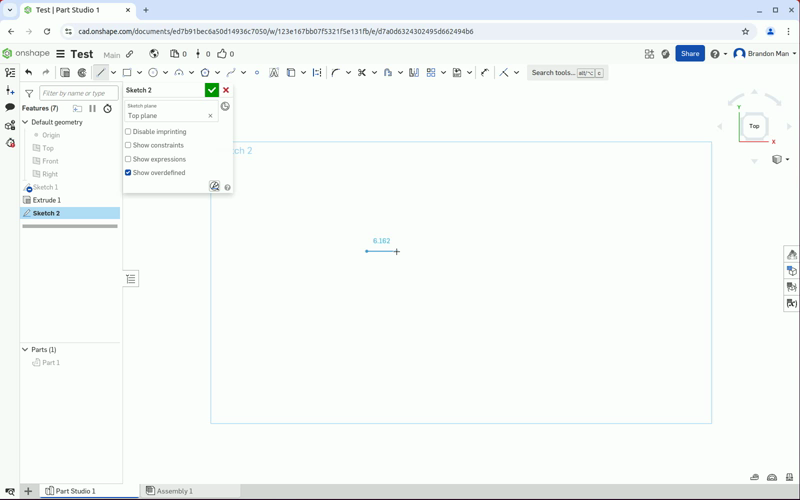
mouse_move(397, 251)
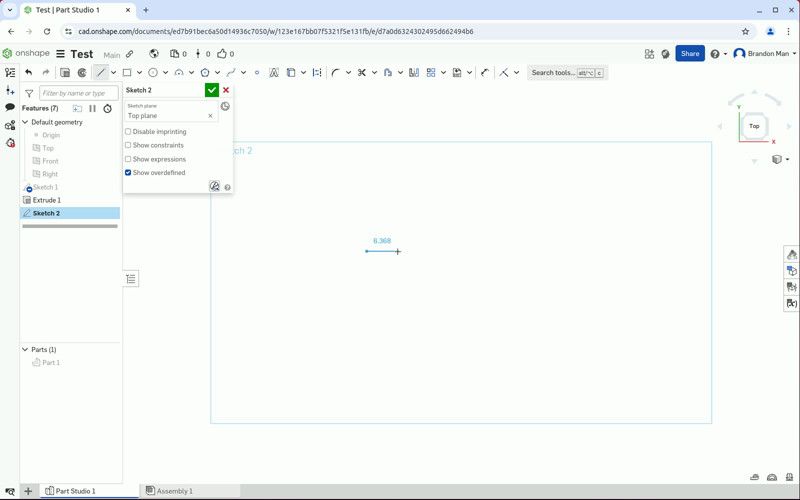
click(397, 251)
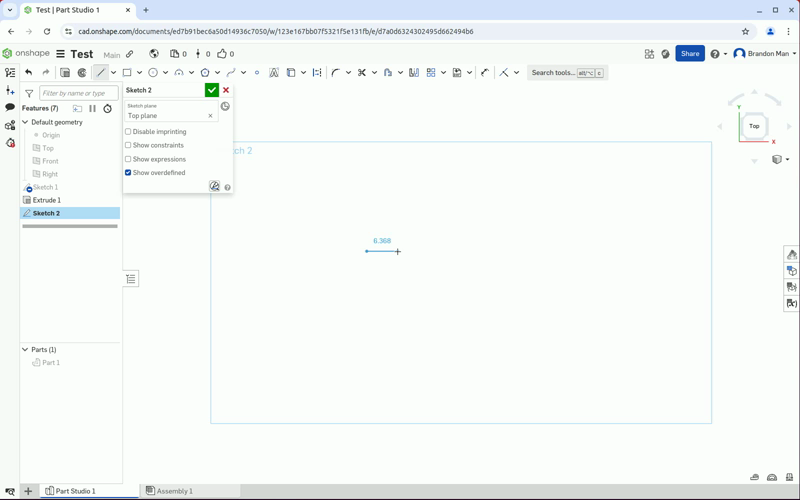
key_up(shift)
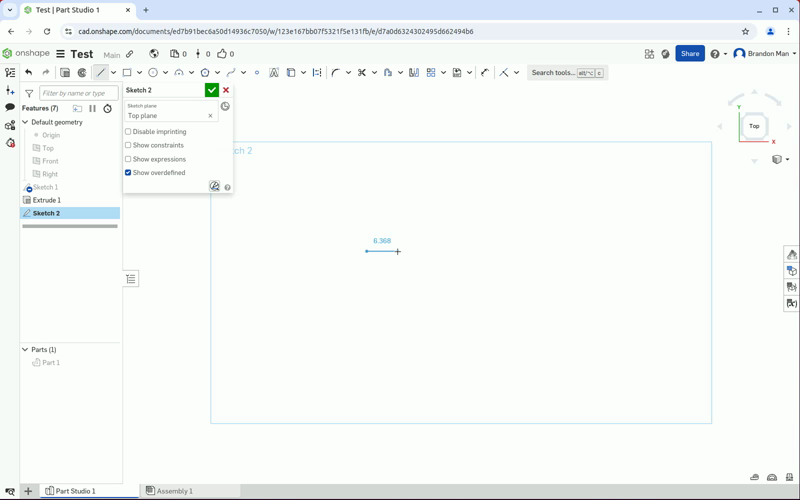
key_down(shift)
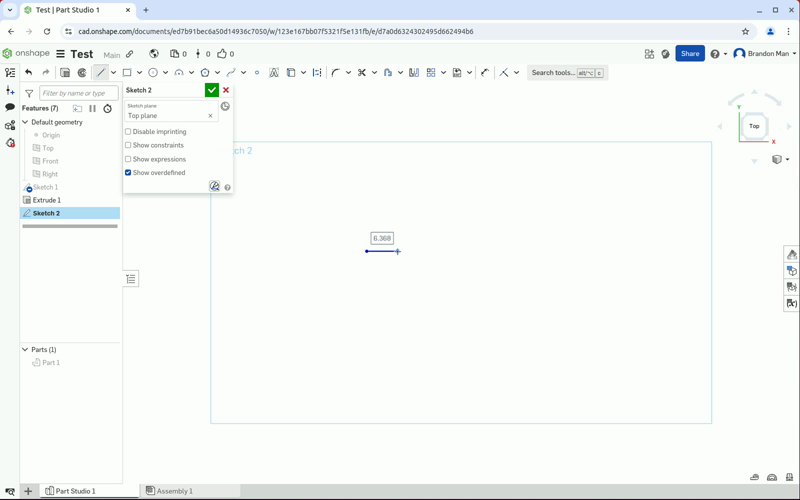
mouse_move(427, 251)
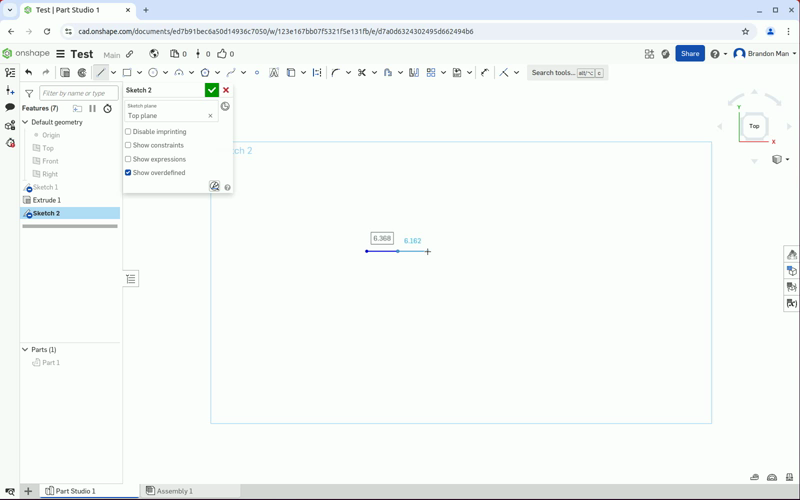
mouse_move(397, 209)
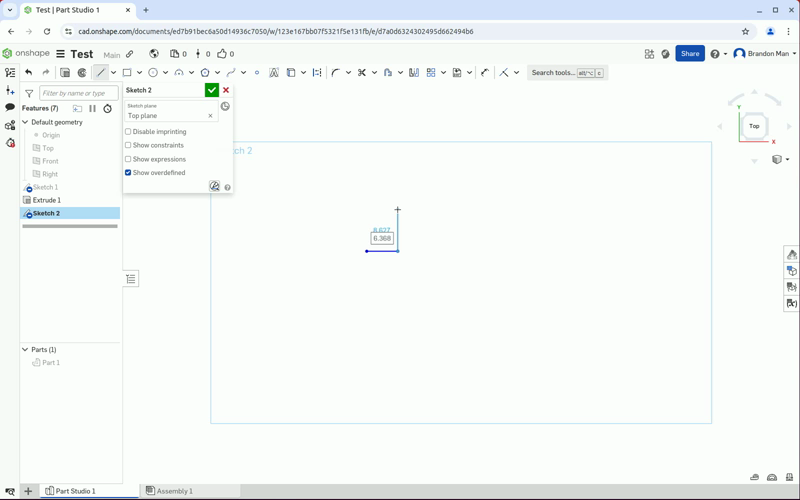
click(397, 209)
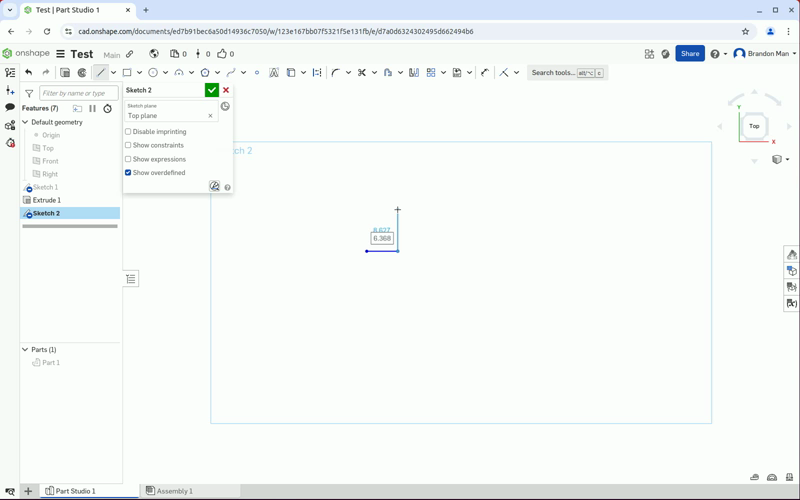
key_up(shift)
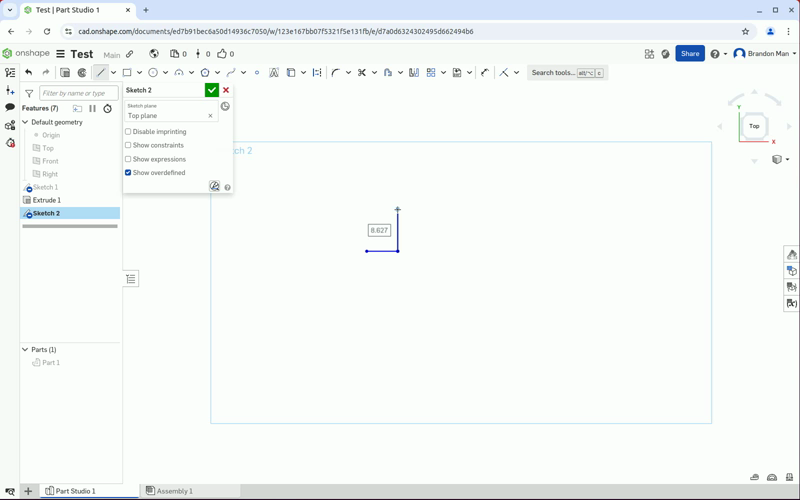
key_down(shift)
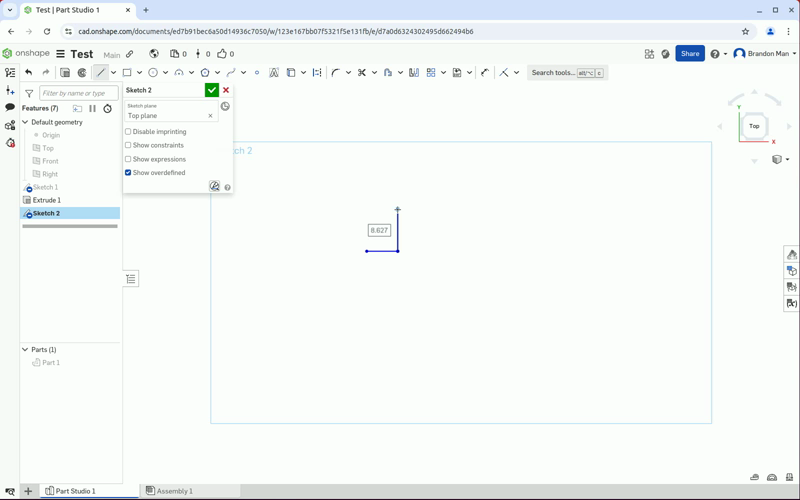
mouse_move(427, 209)
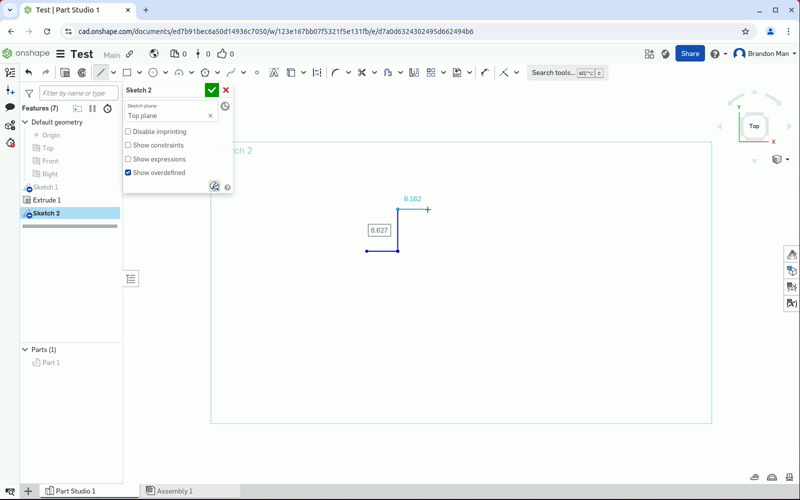
mouse_move(366, 209)
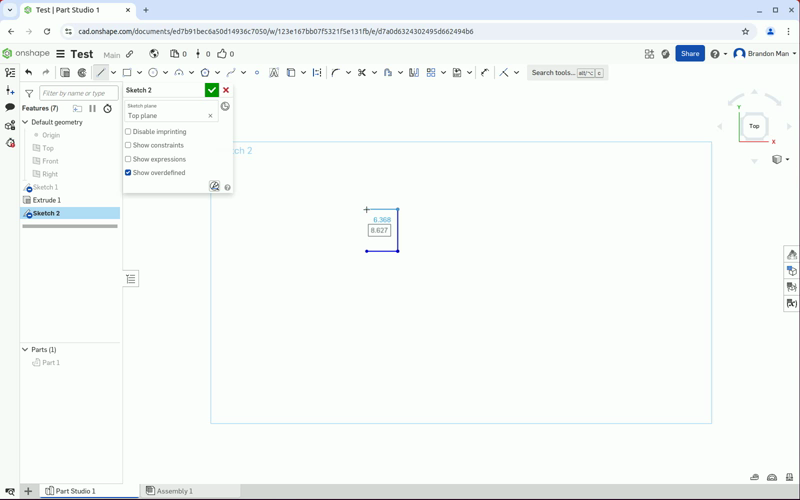
click(366, 209)
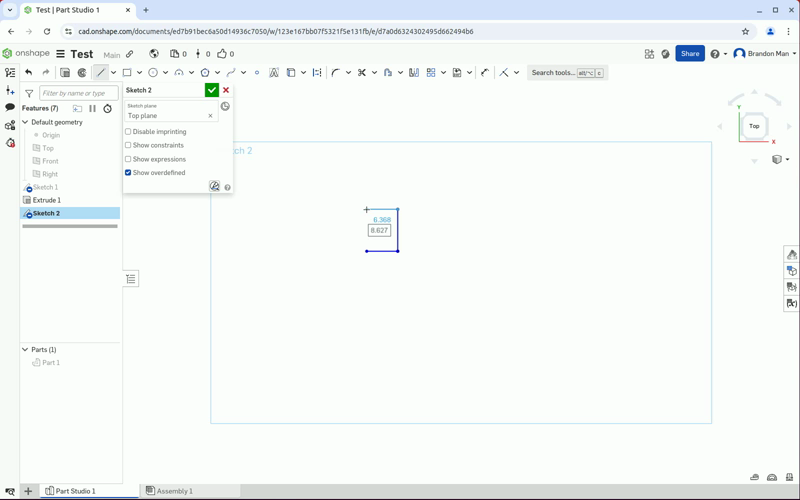
key_up(shift)
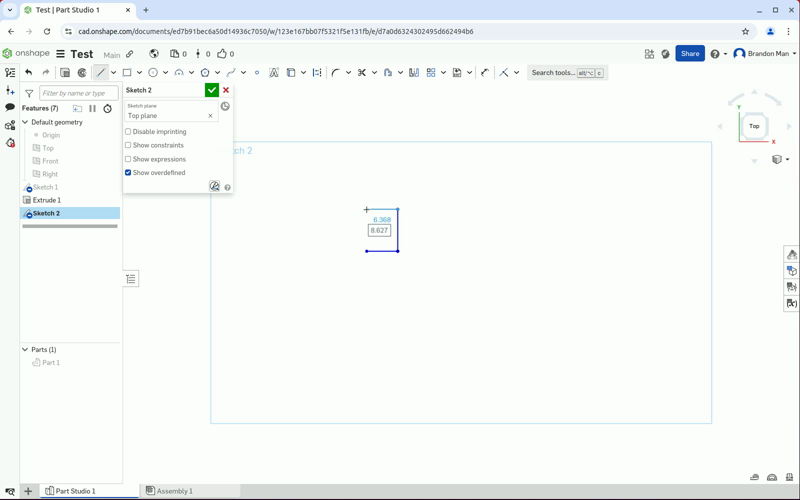
mouse_move(396, 209)
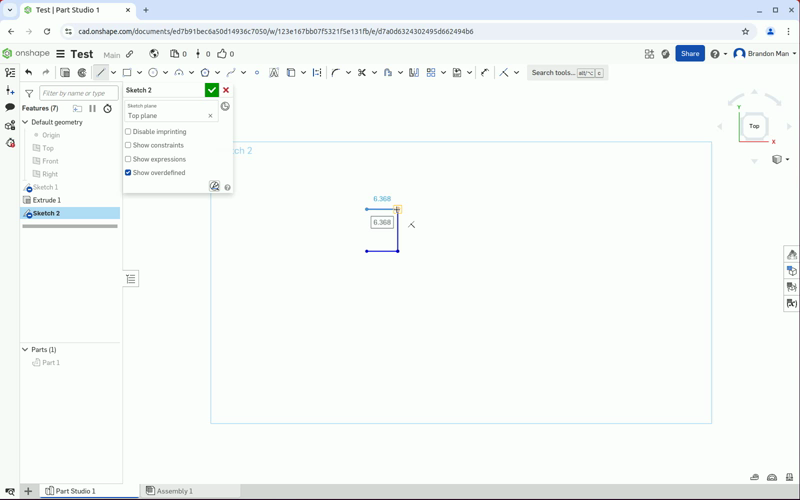
key_down(shift)
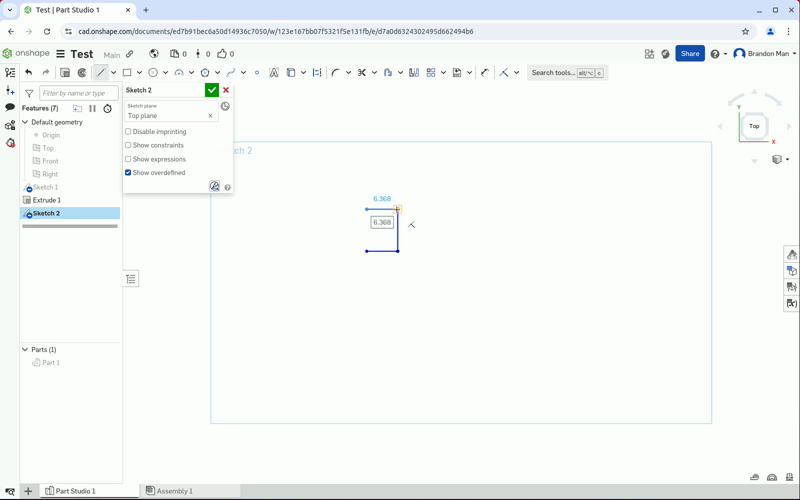
mouse_move(366, 251)
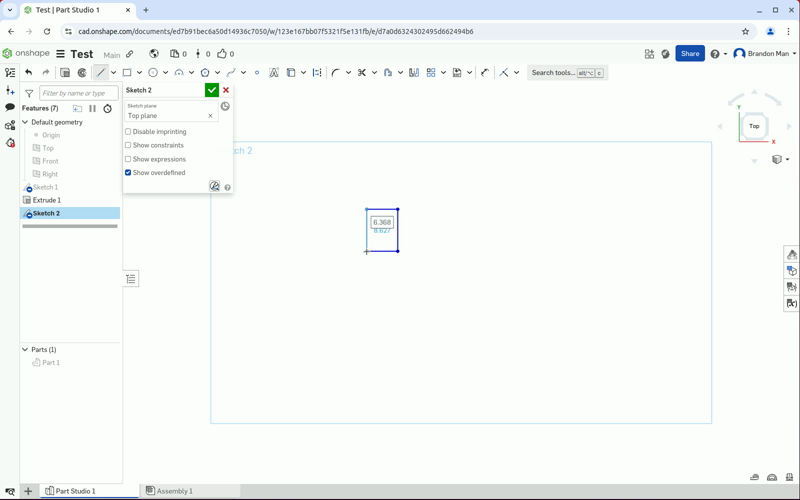
key_up(shift)
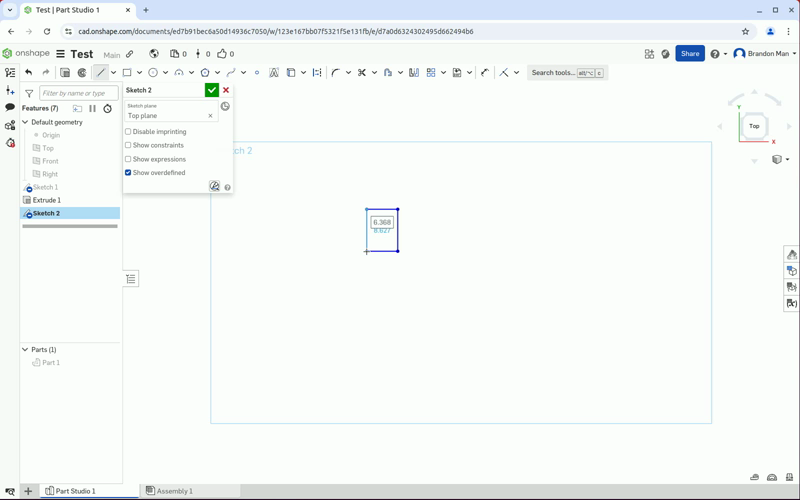
click(366, 251)
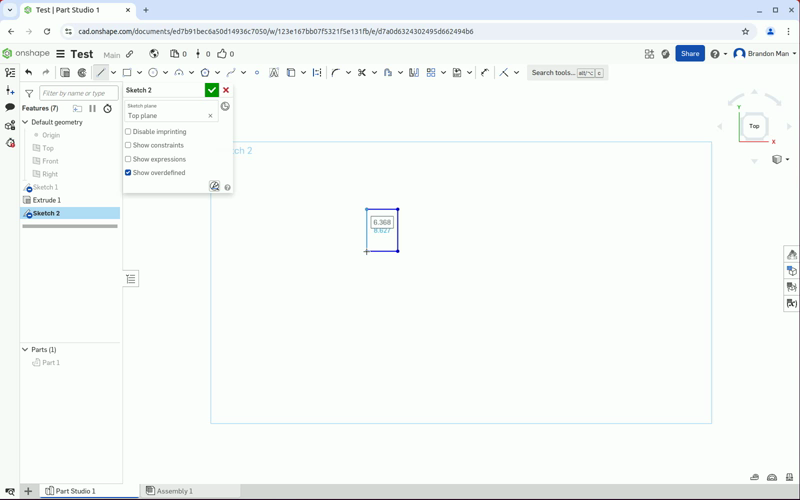
key(esc)
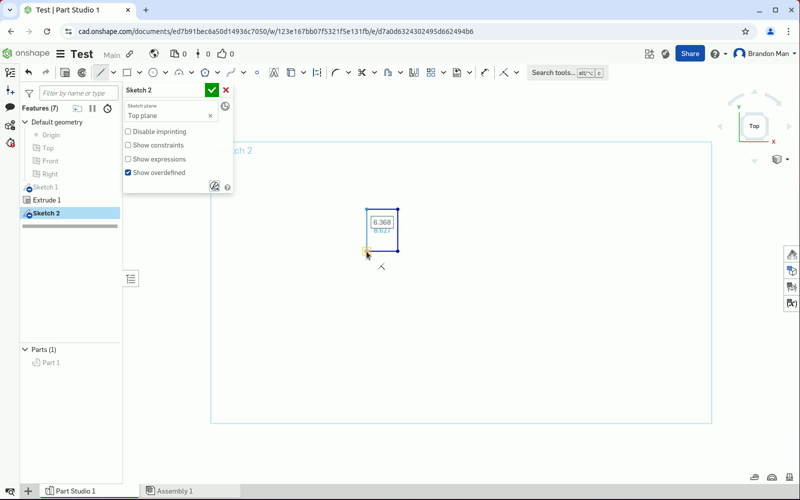
key(l)
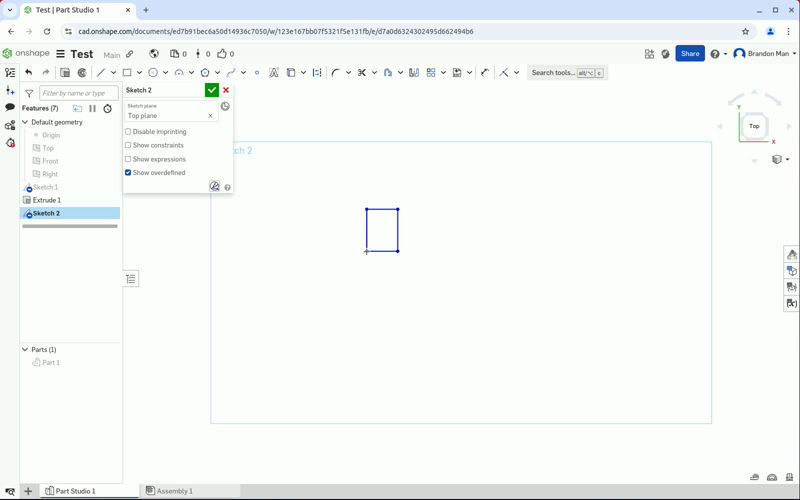
key_down(shift)
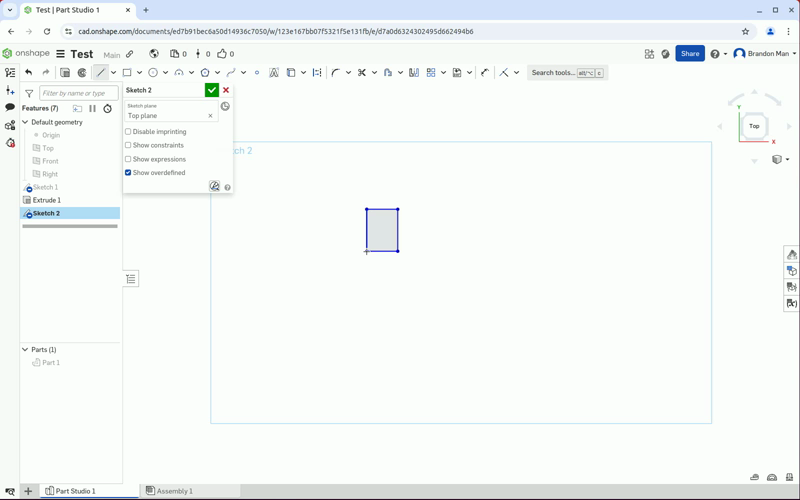
mouse_move(380, 246)
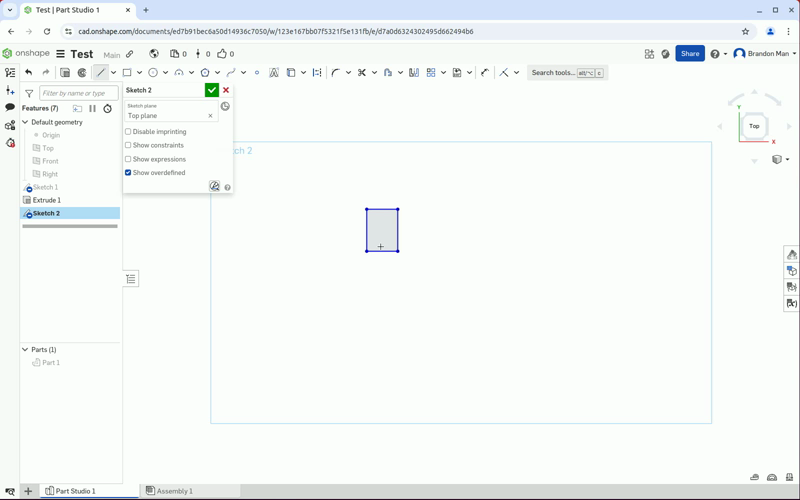
click(380, 246)
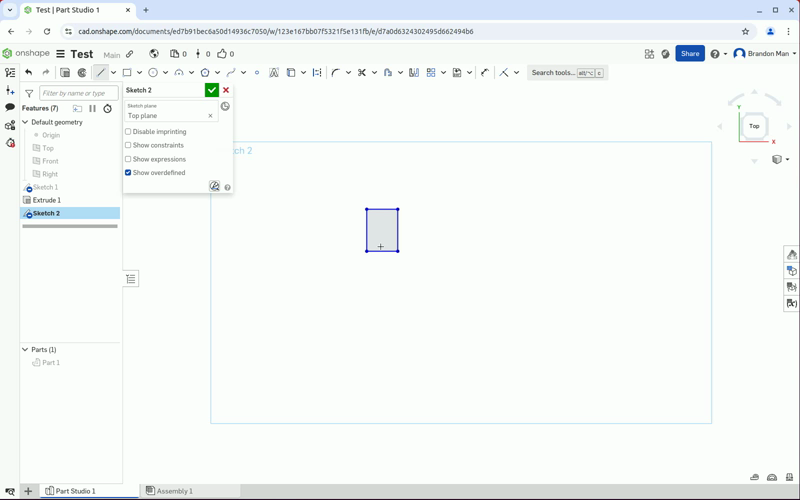
key_up(shift)
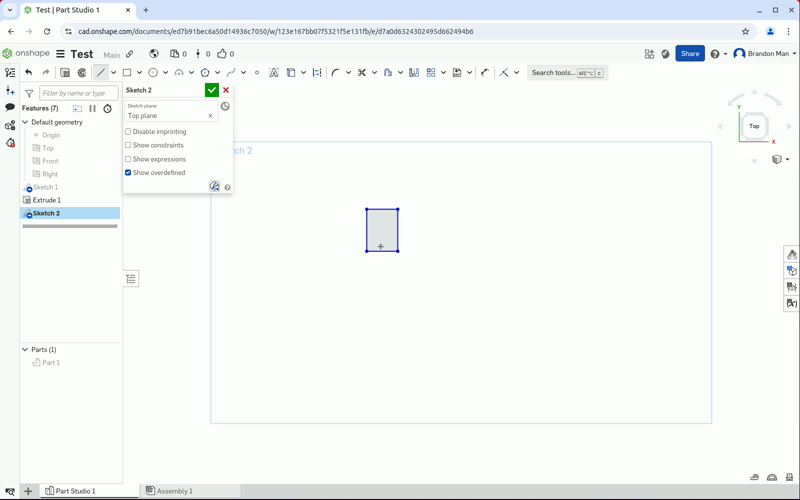
key_down(shift)
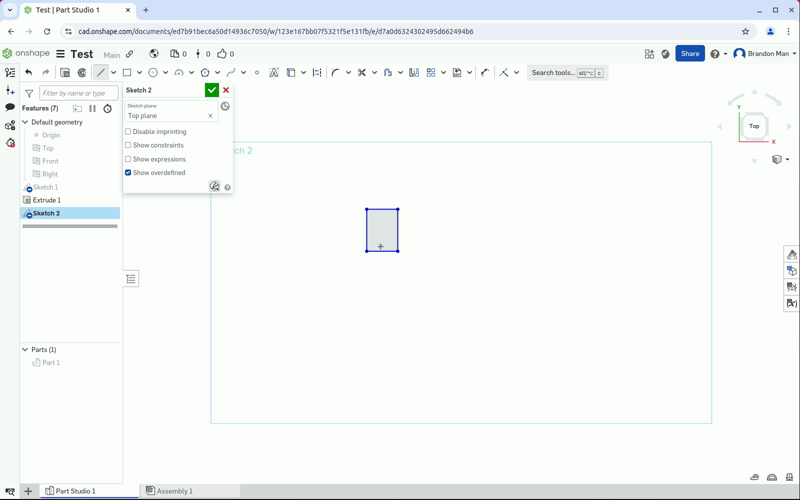
mouse_move(410, 246)
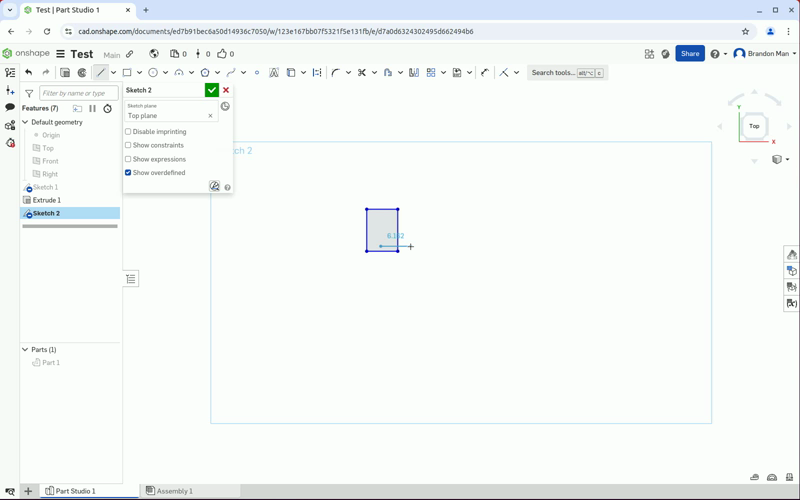
mouse_move(389, 246)
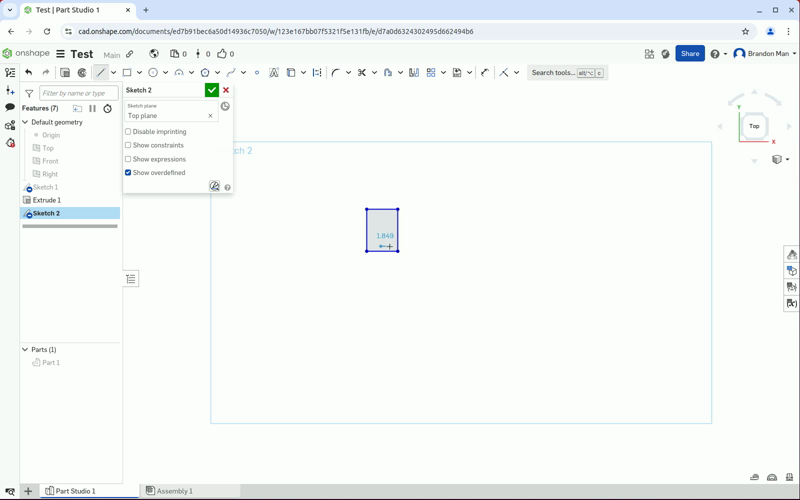
click(389, 246)
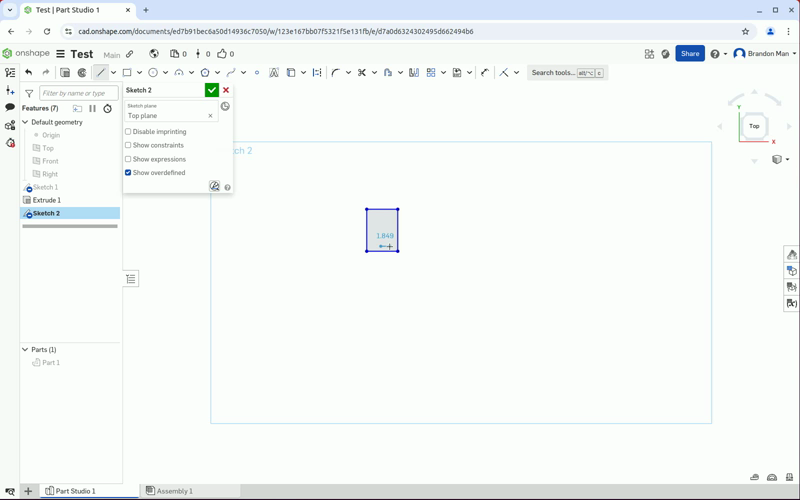
key_up(shift)
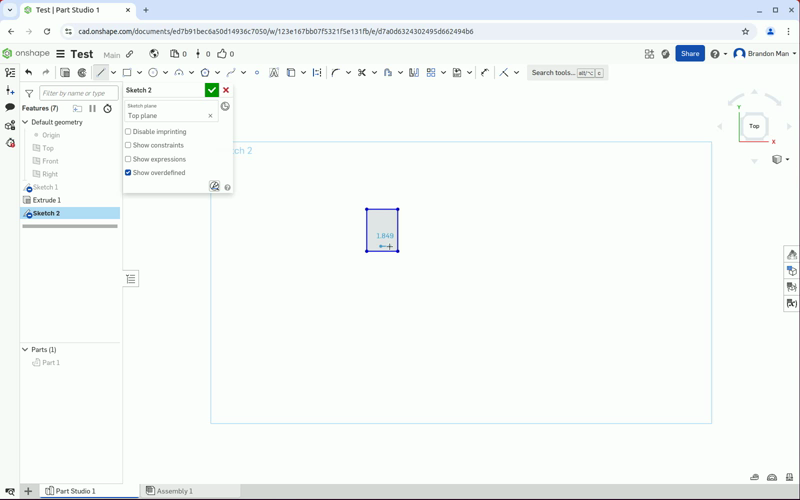
key_down(shift)
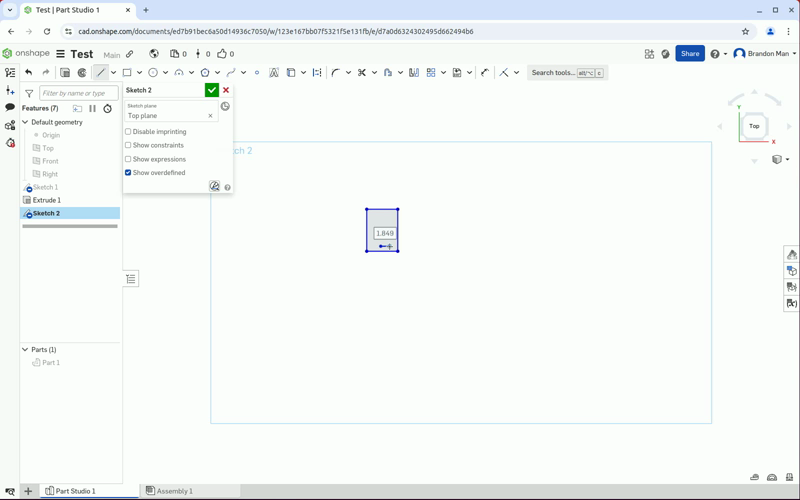
mouse_move(420, 246)
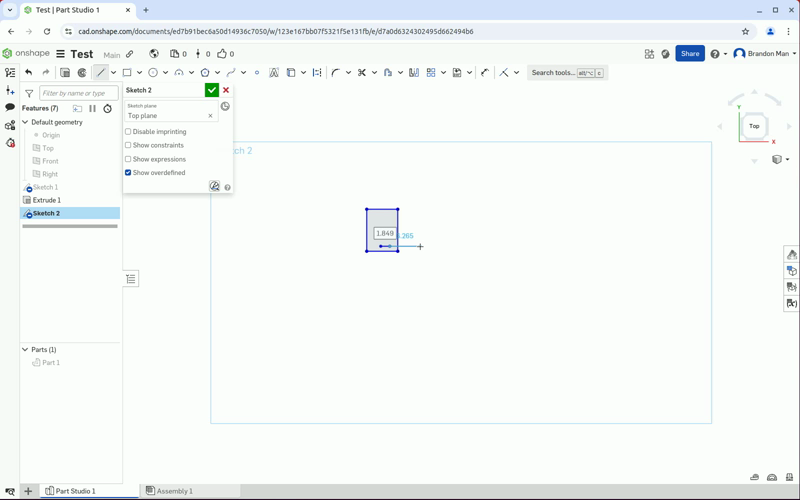
mouse_move(389, 214)
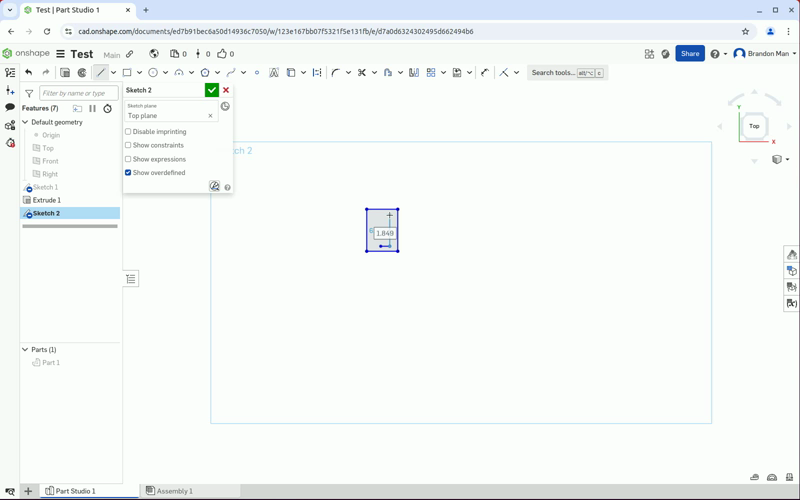
click(389, 214)
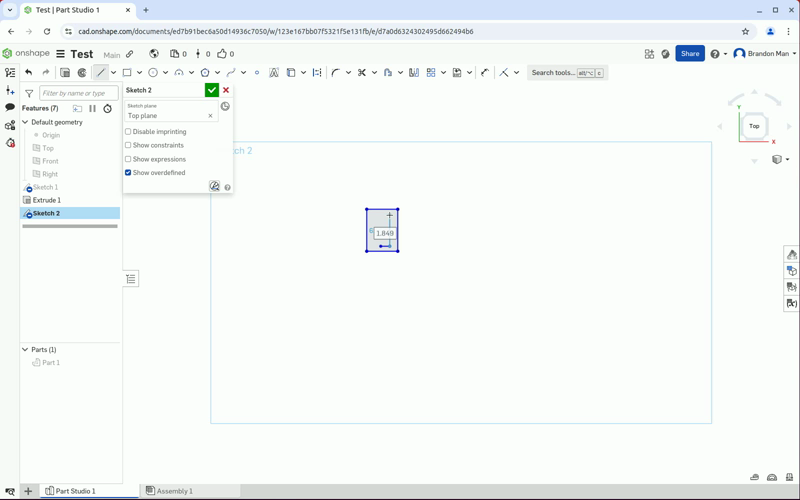
key_up(shift)
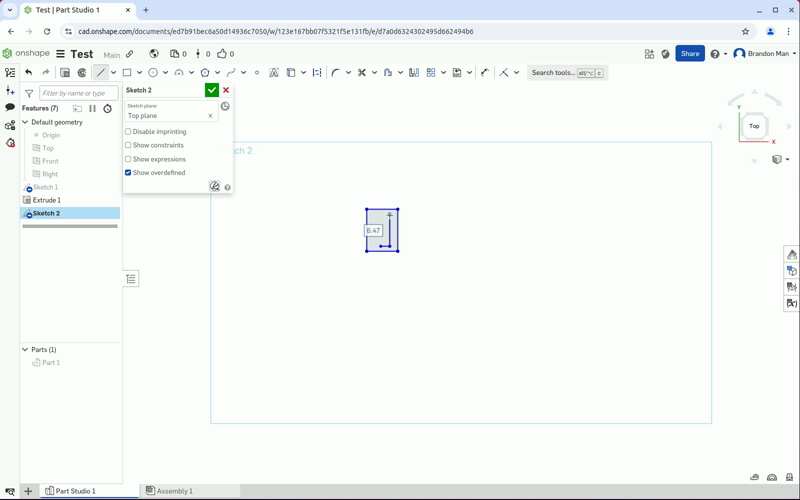
key_down(shift)
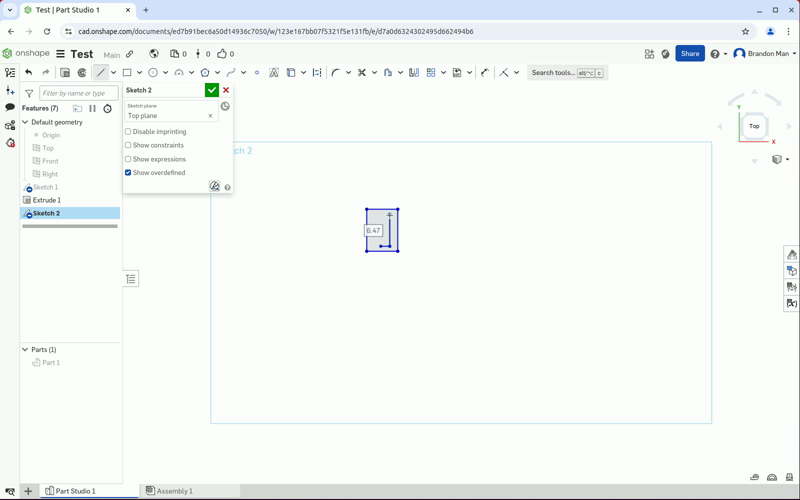
mouse_move(420, 214)
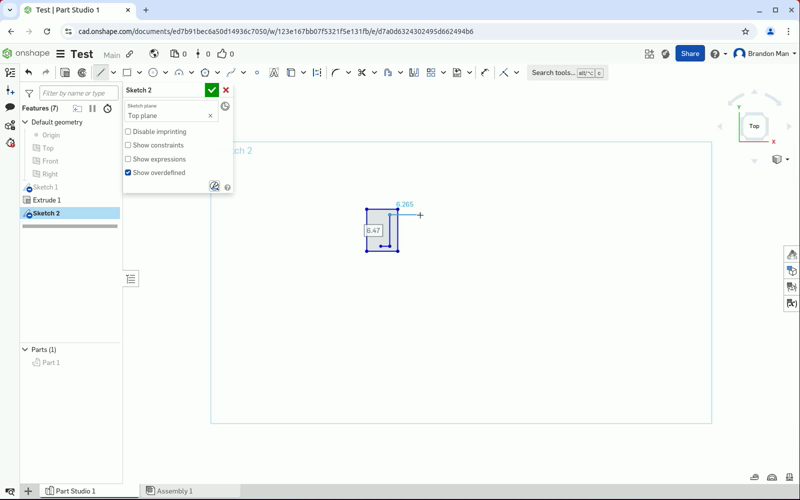
mouse_move(380, 214)
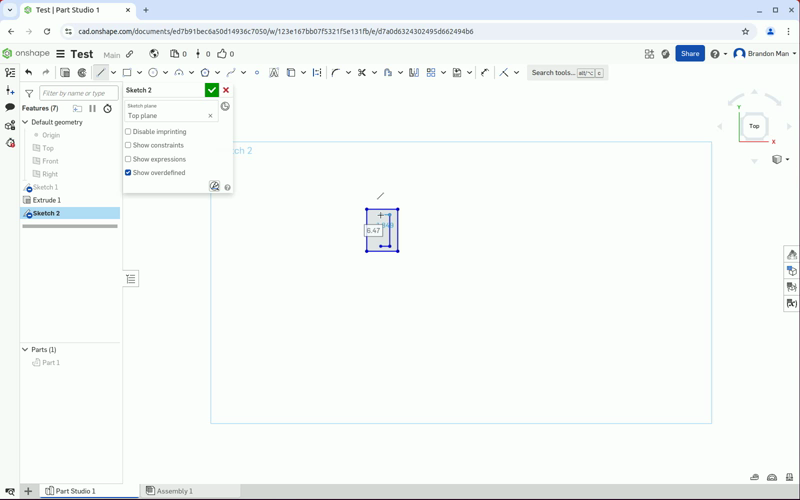
click(380, 214)
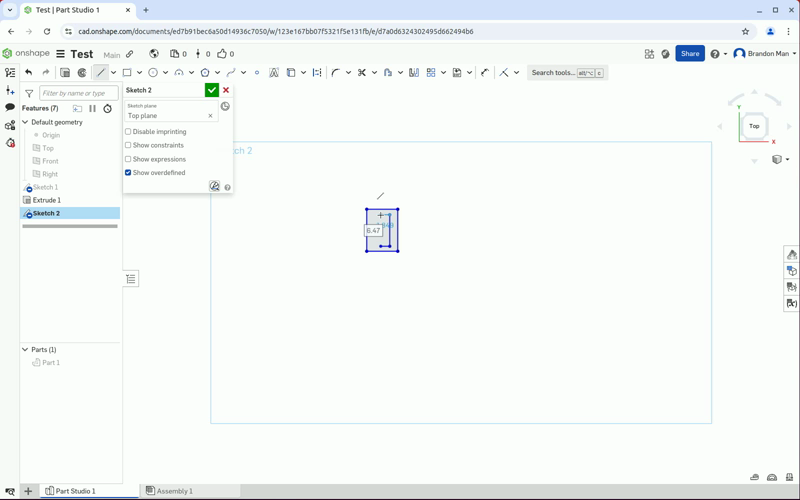
key_up(shift)
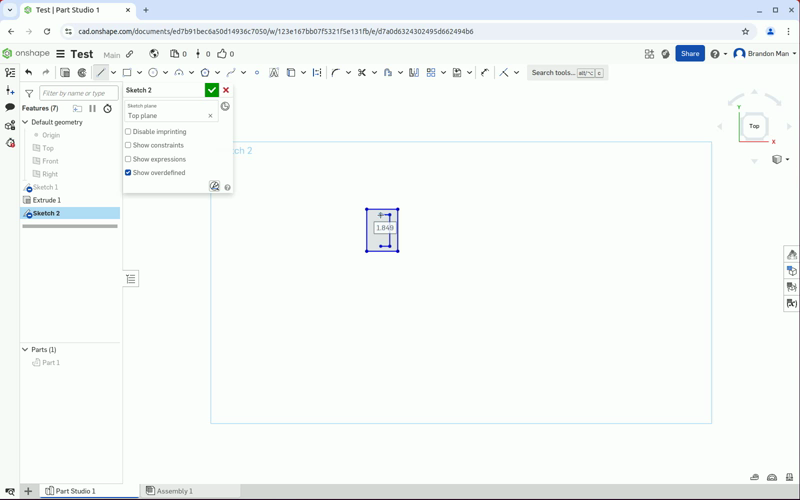
mouse_move(410, 214)
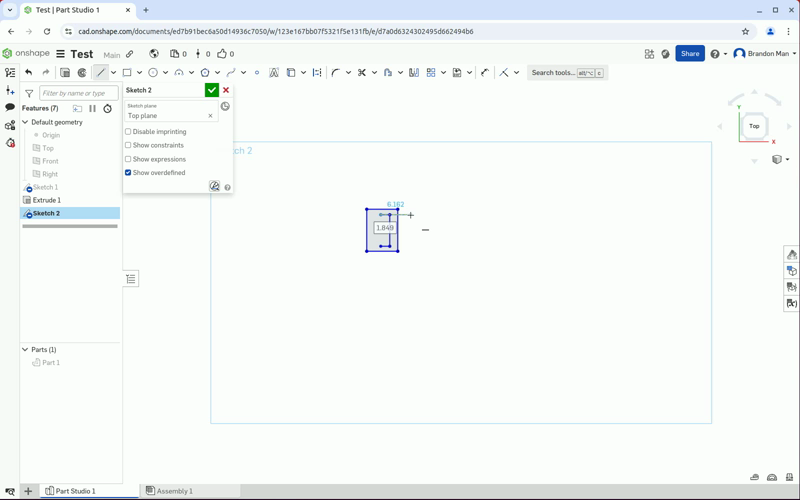
key_down(shift)
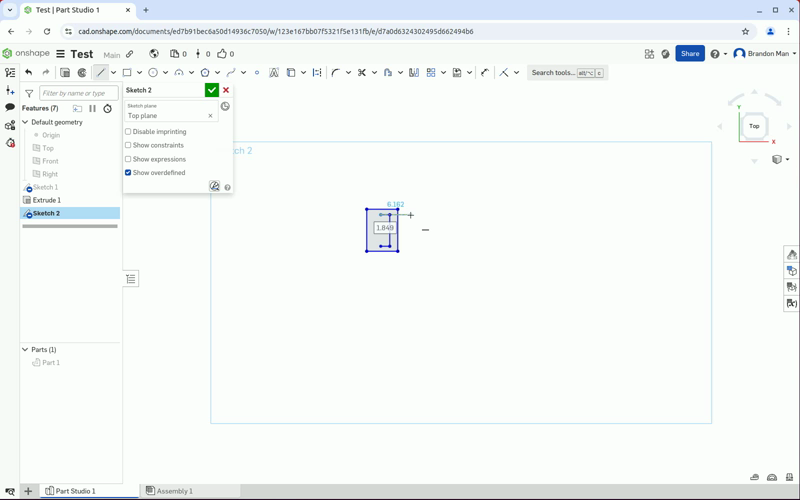
mouse_move(380, 246)
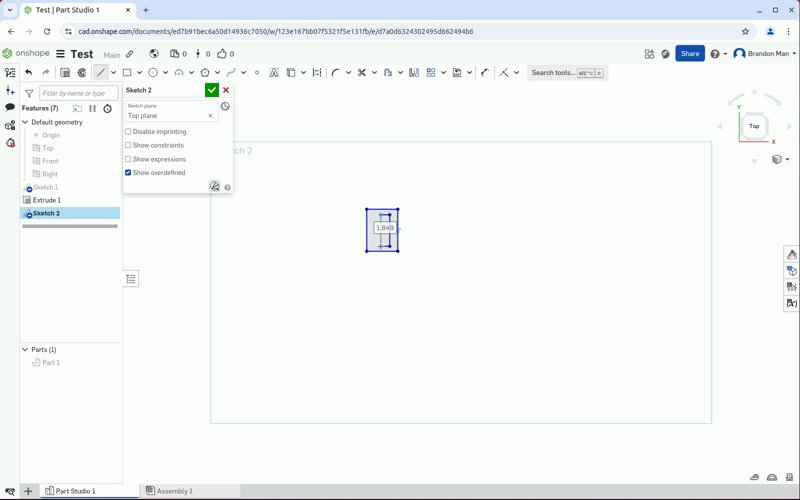
key_up(shift)
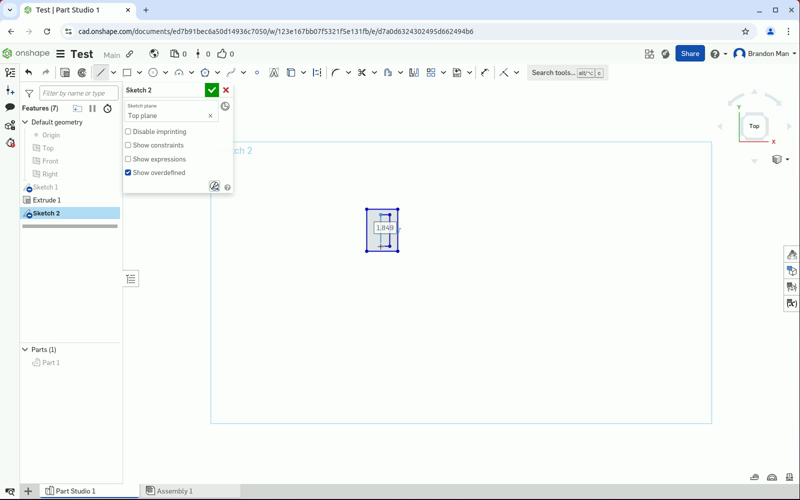
click(380, 246)
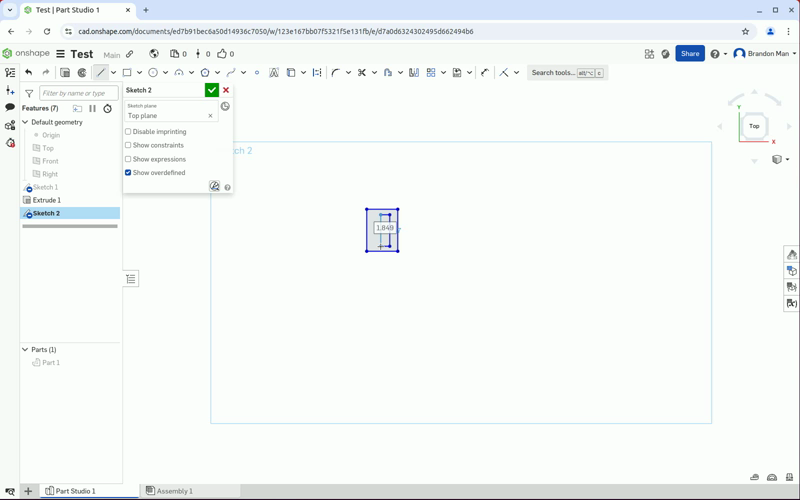
key(esc)
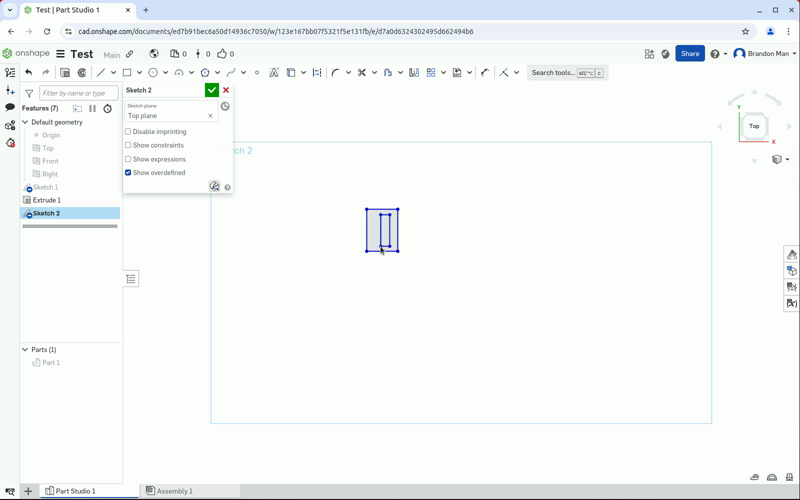
mouse_move(392, 245)
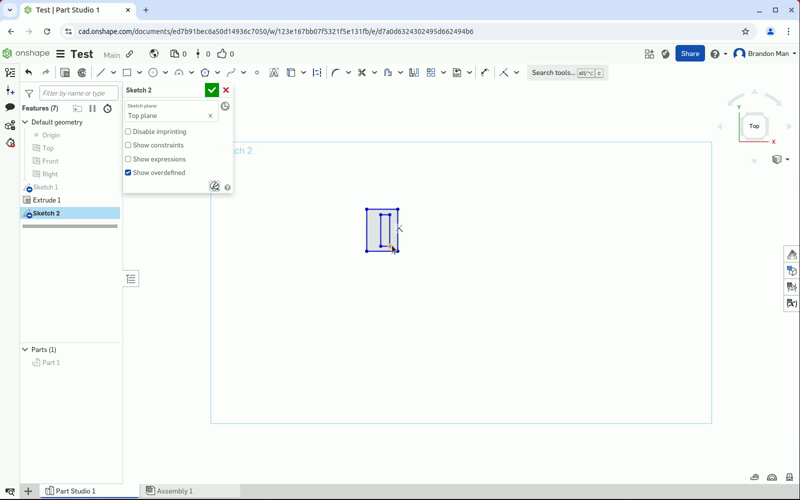
scroll(6)
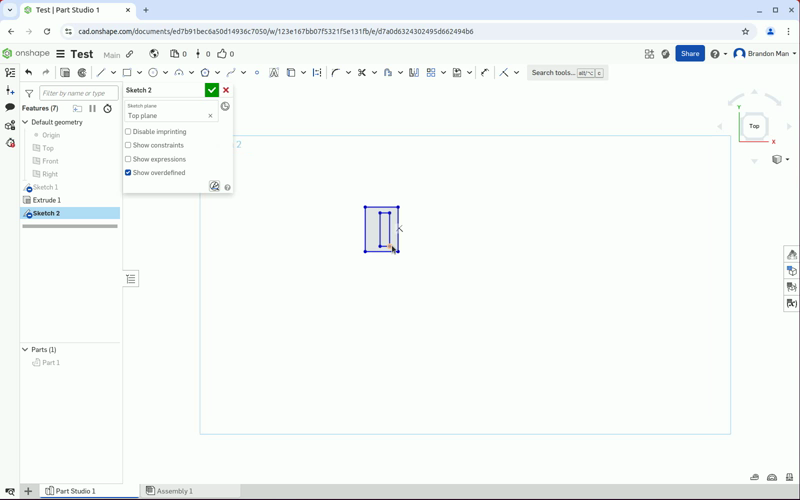
scroll(6)
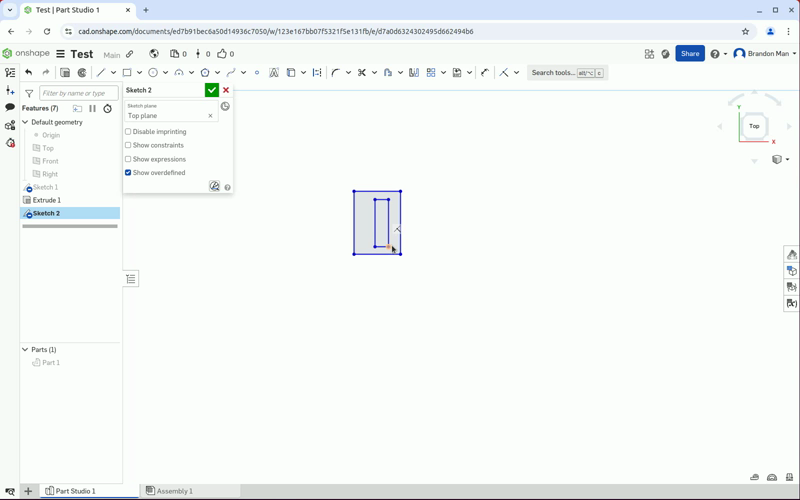
scroll(6)
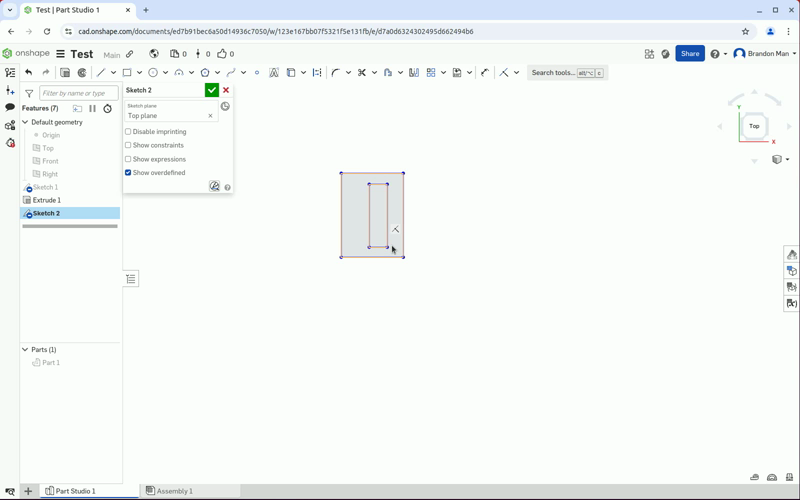
scroll(6)
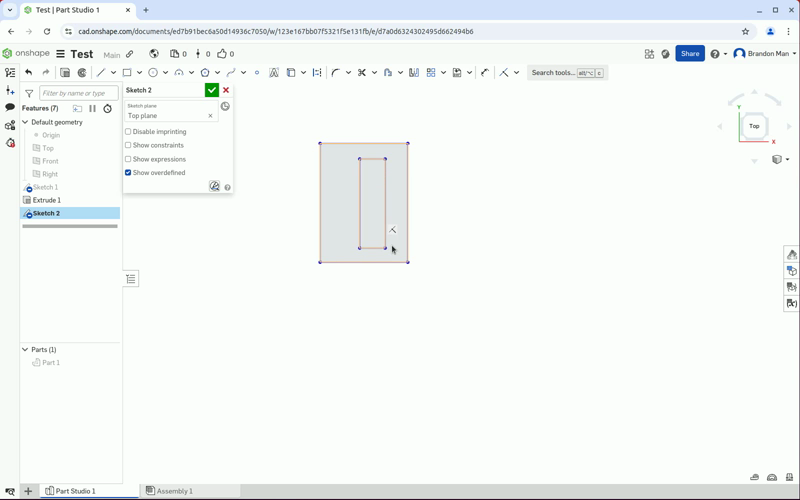
scroll(6)
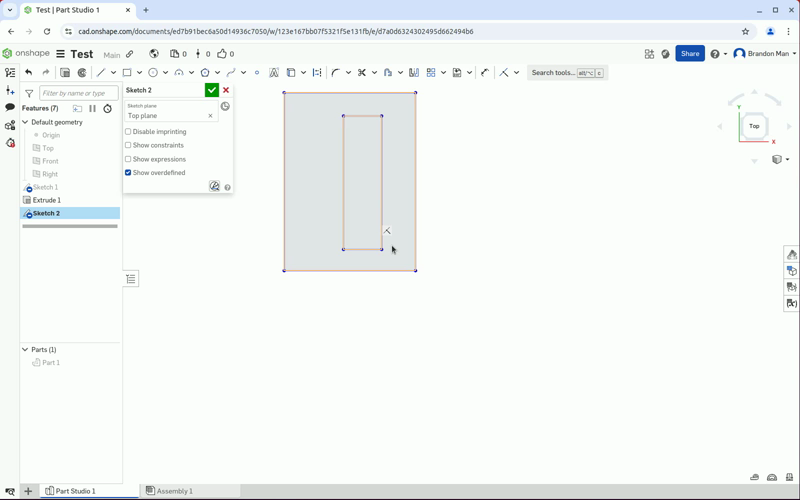
scroll(6)
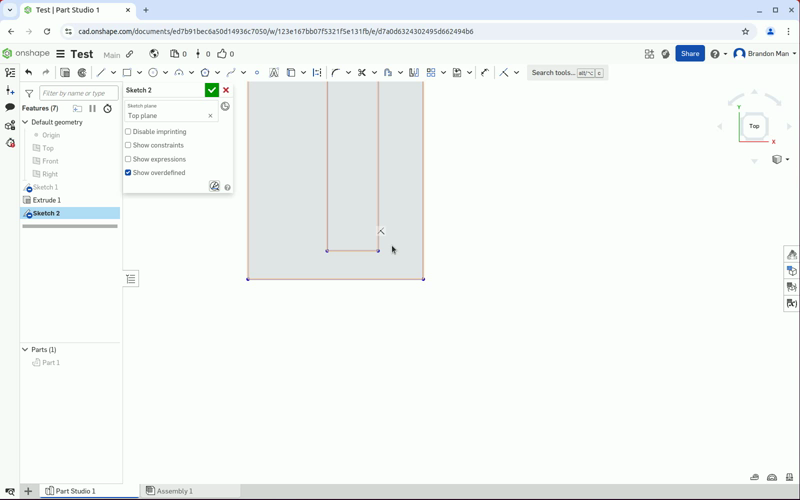
scroll(6)
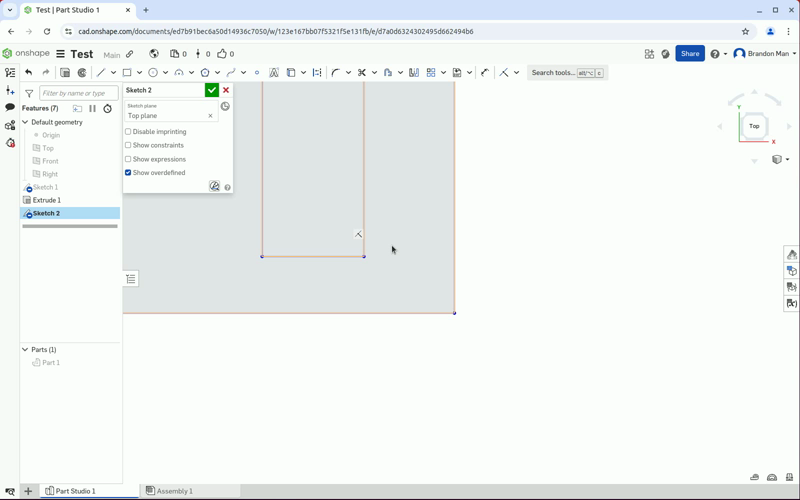
click(392, 245)
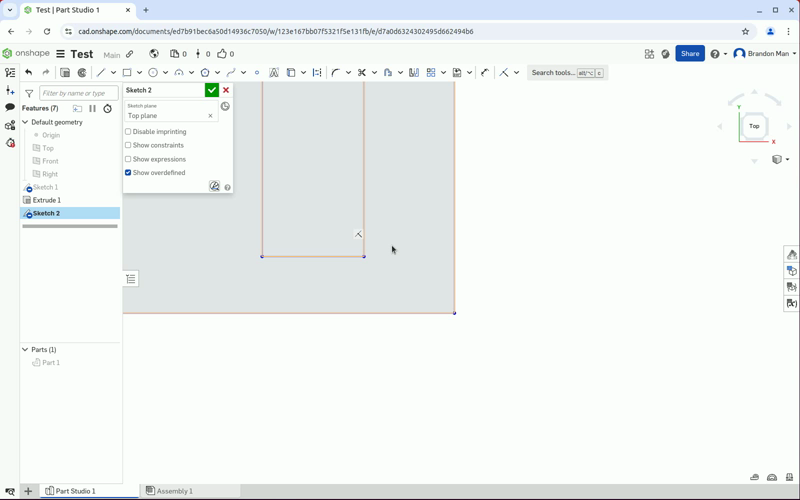
scroll(-6)
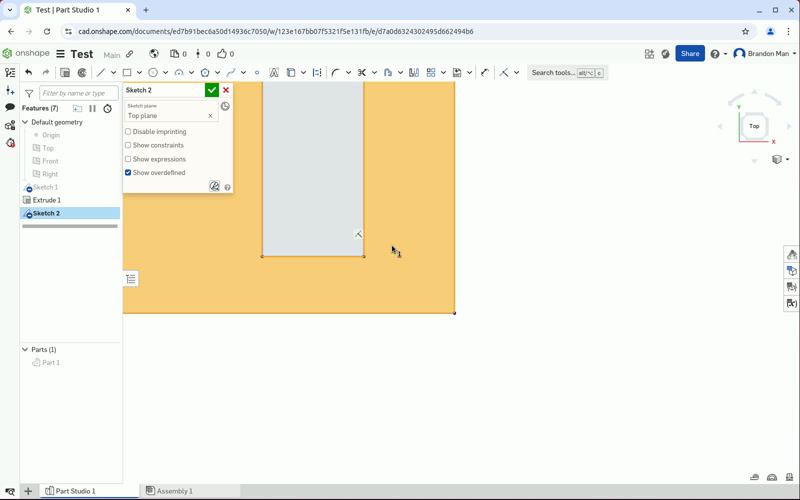
scroll(-6)
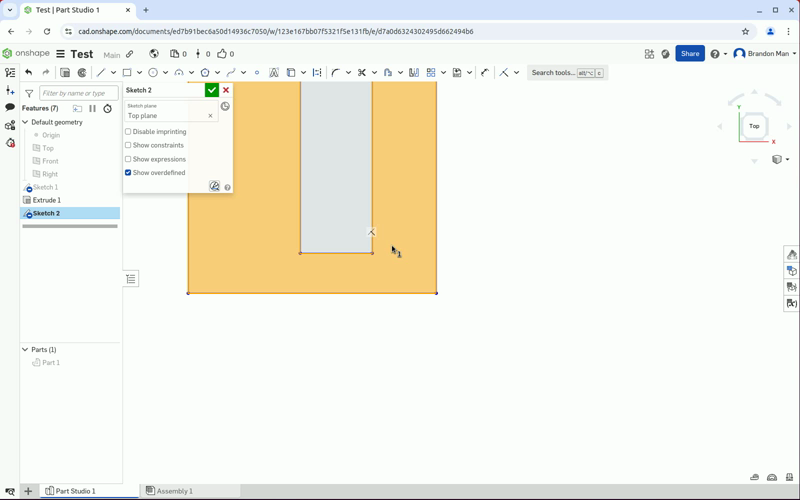
scroll(-6)
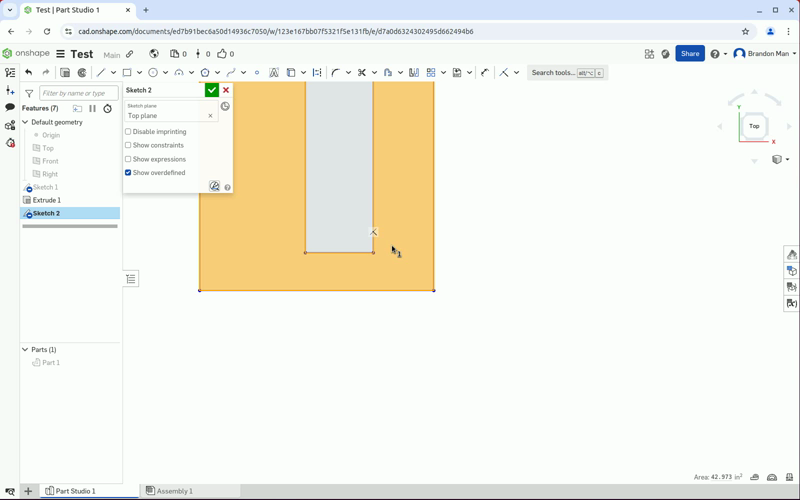
scroll(-6)
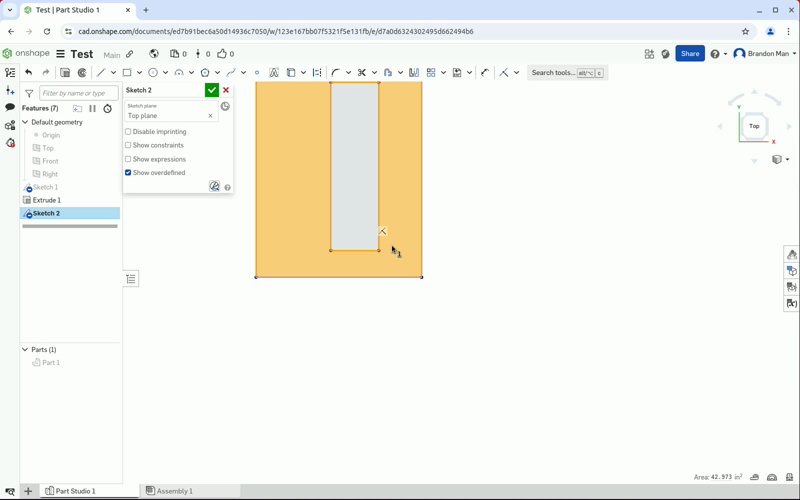
scroll(-6)
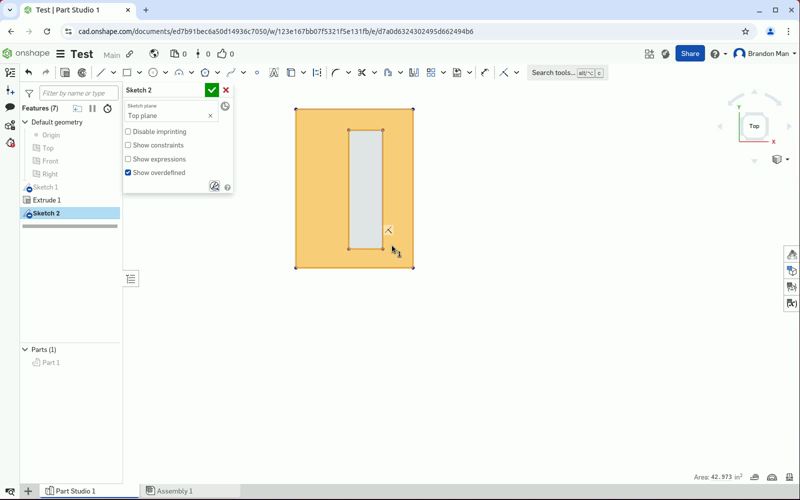
scroll(-6)
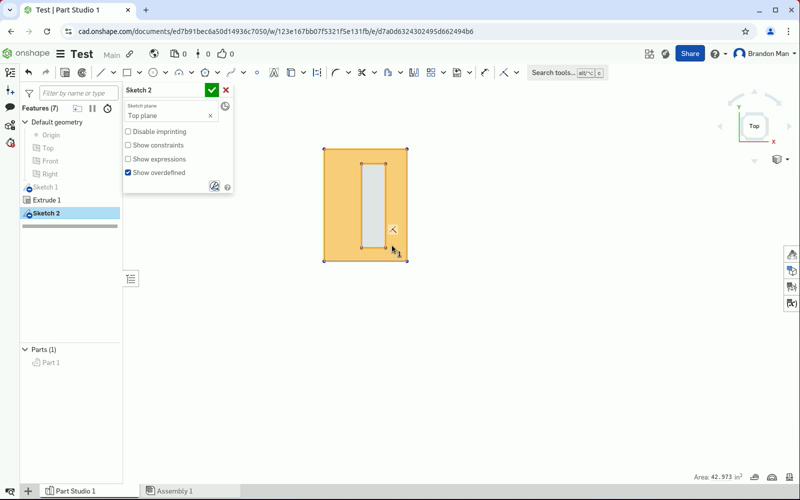
scroll(-6)
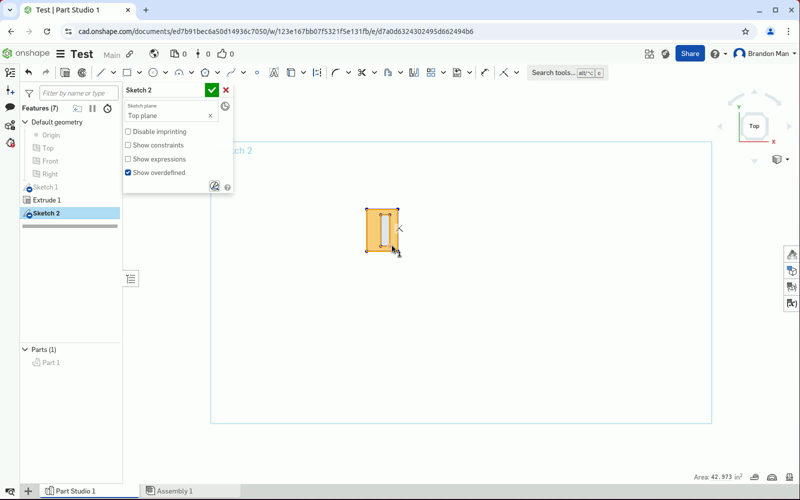
mouse_move(73, 352)
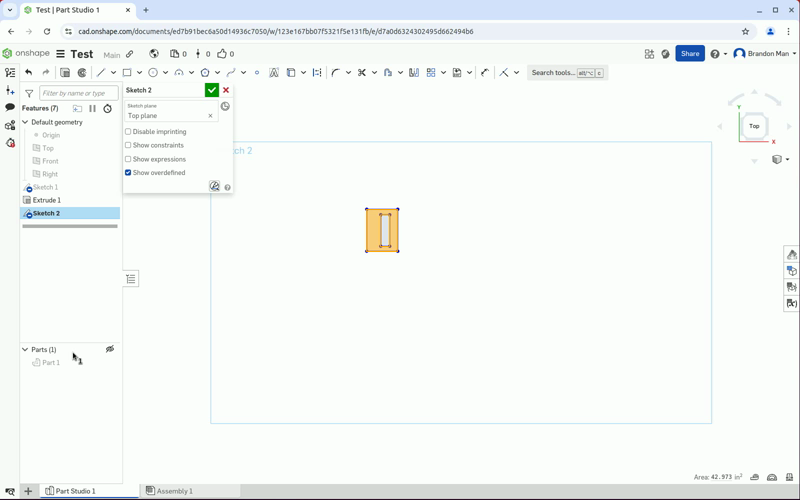
key(shift+y)
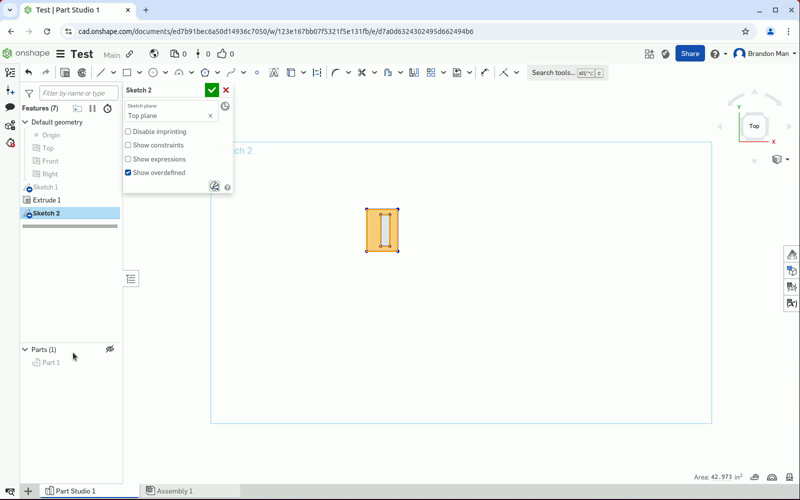
key(shift+e)
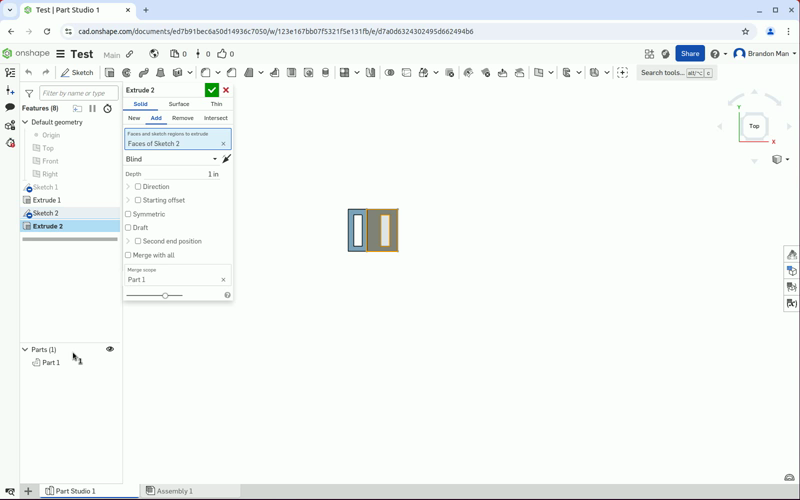
mouse_move(143, 106)
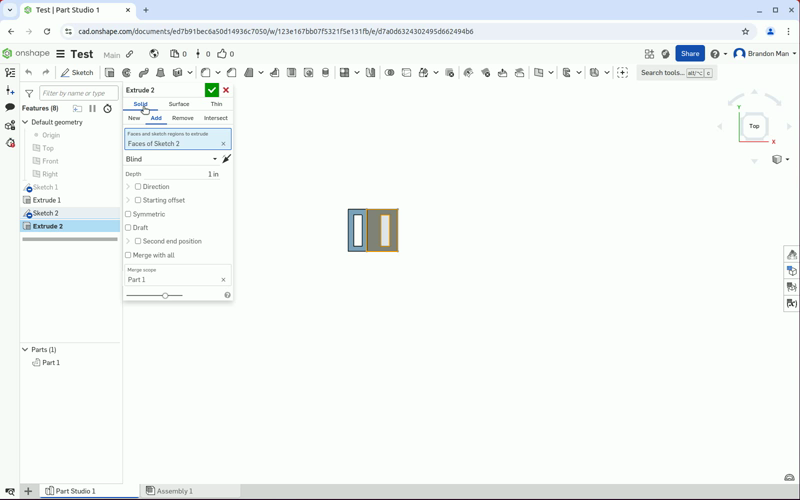
click(143, 106)
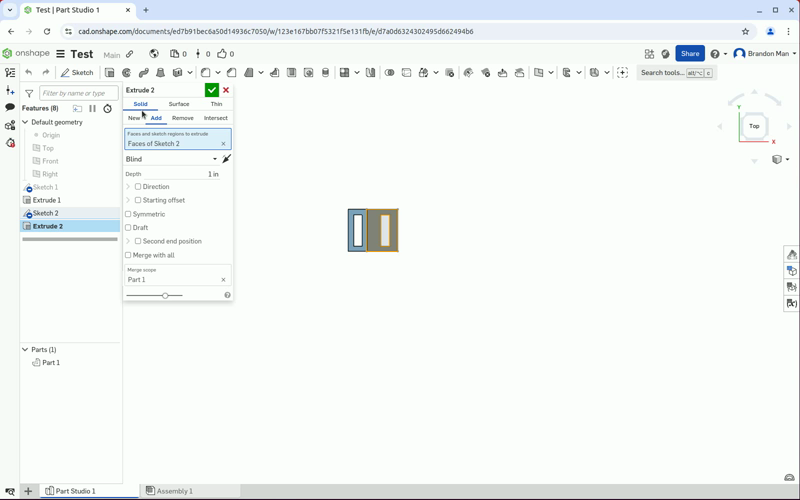
mouse_move(137, 120)
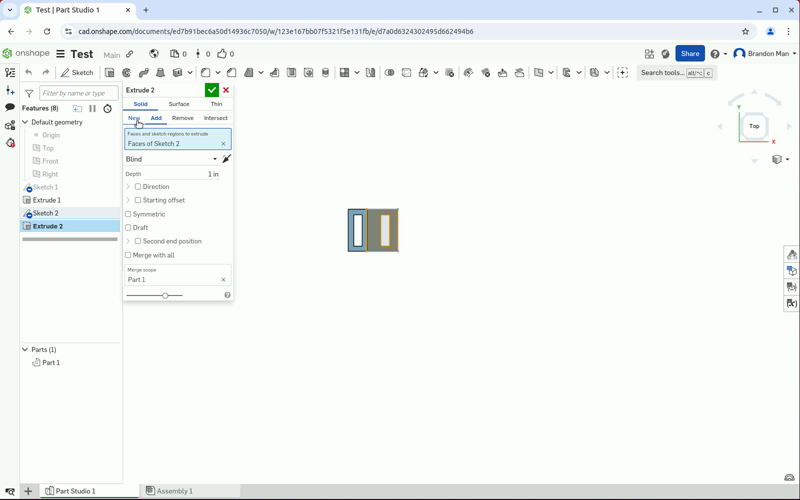
click(137, 120)
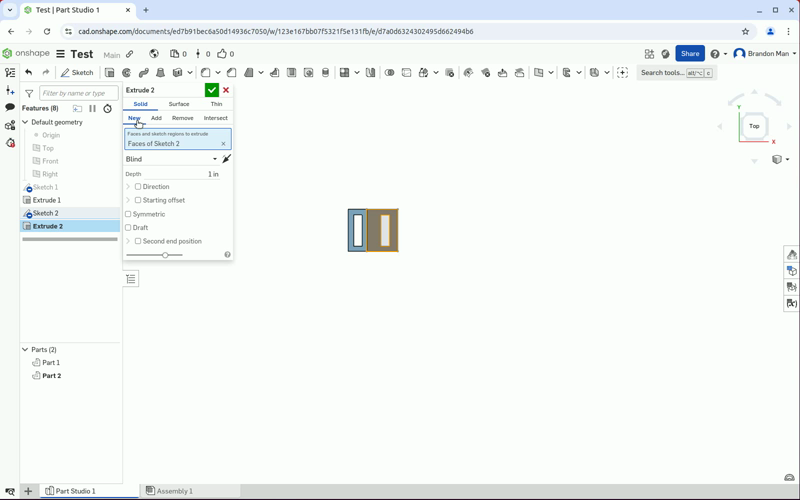
key(tab, 4)
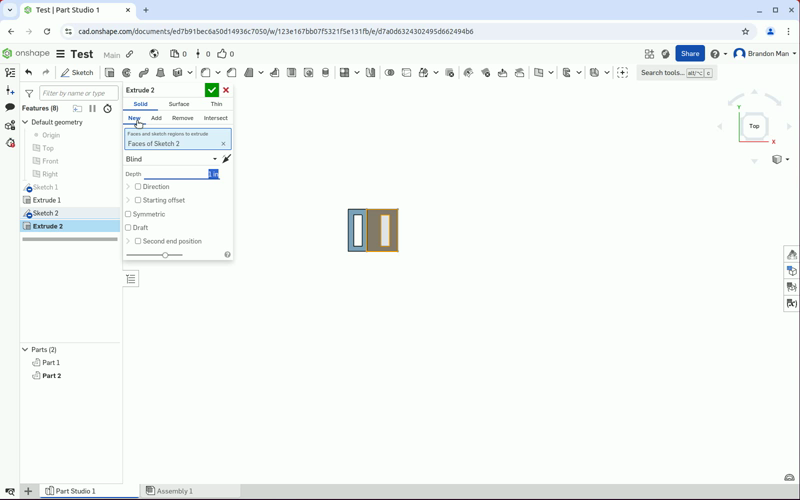
text(1.444)
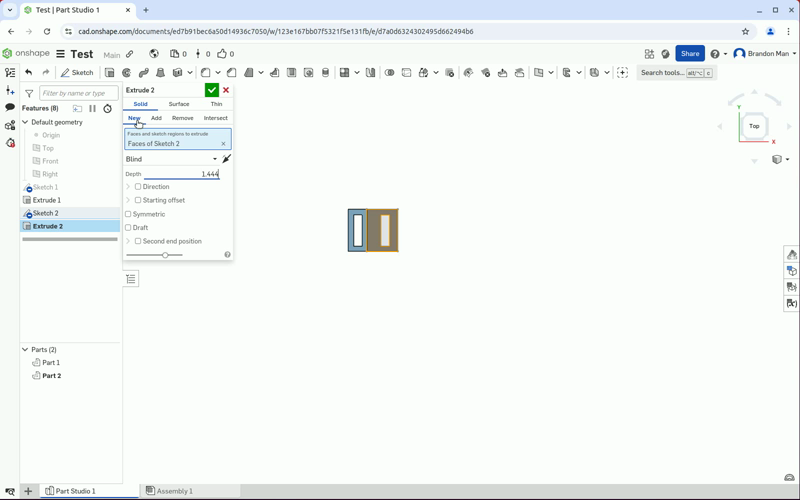
key(enter)
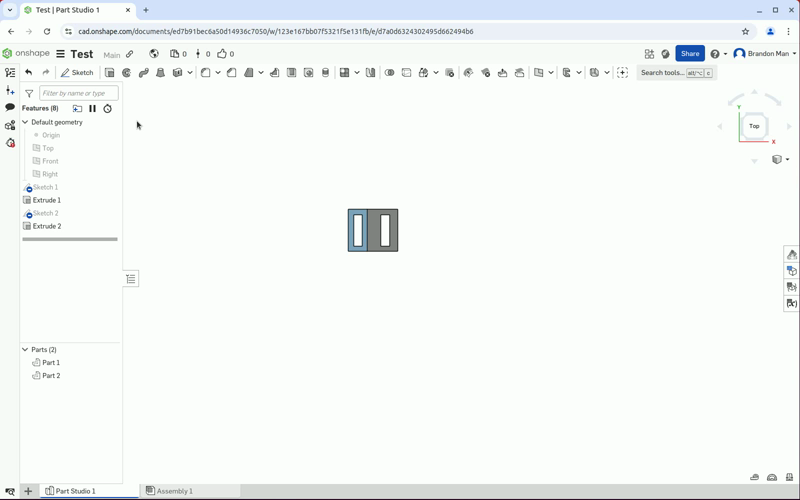
key(shift+h)
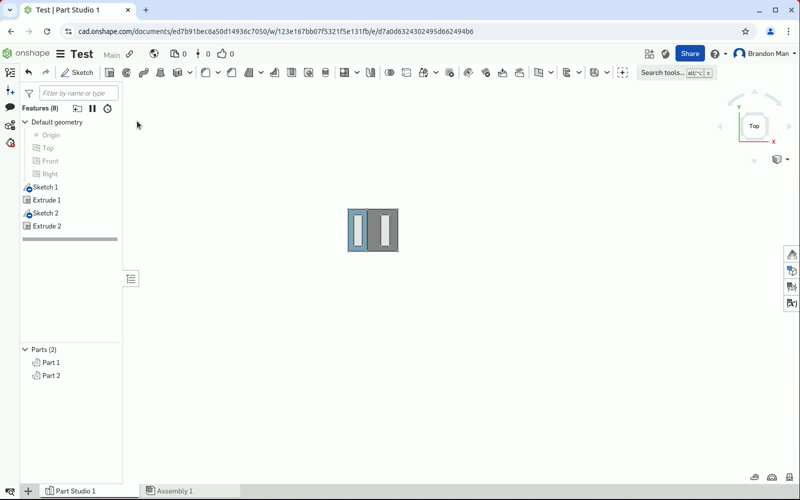
key(shift+h)
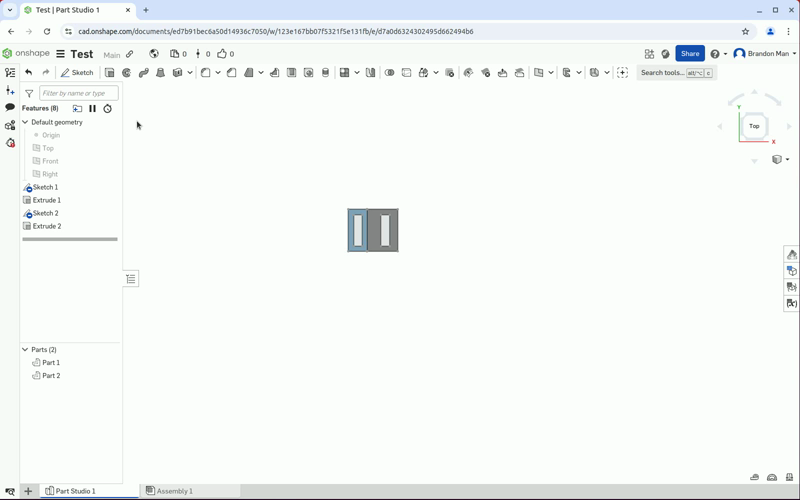
key(shift+7)
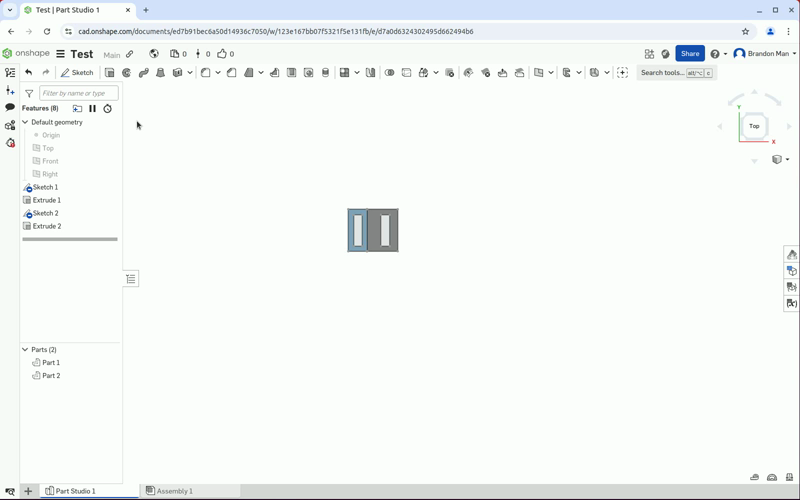
key(up, 3)
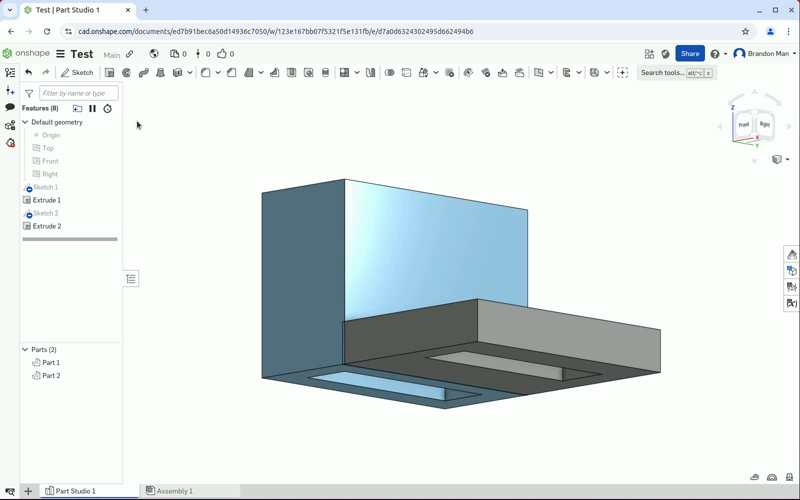
key(left, 3)
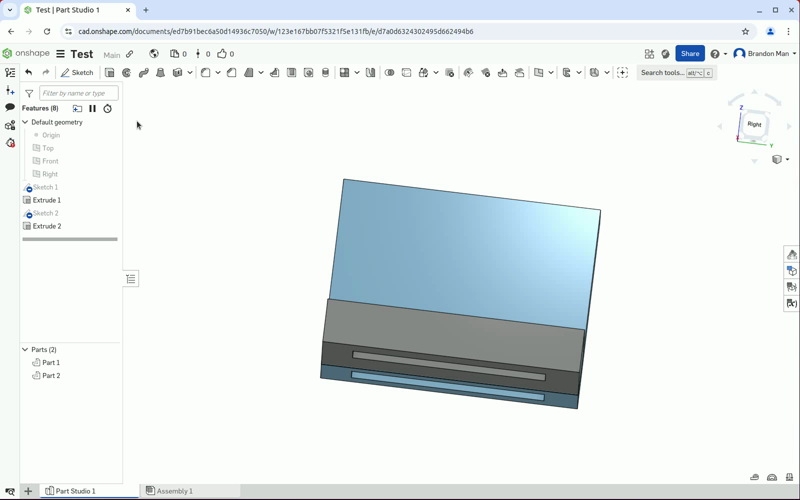
key(right, 3)
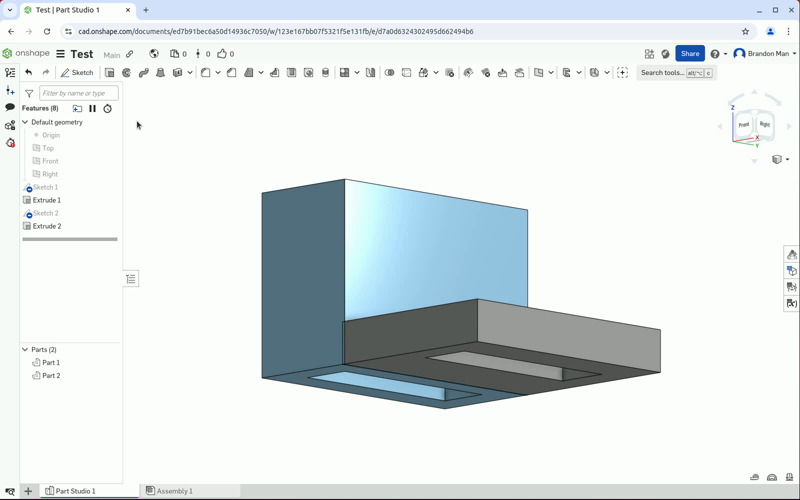
key(down, 3)
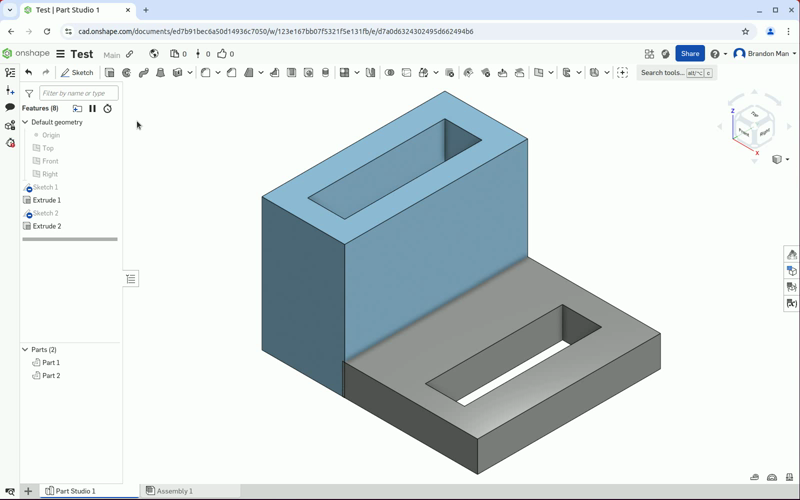
mouse_move(73, 189)
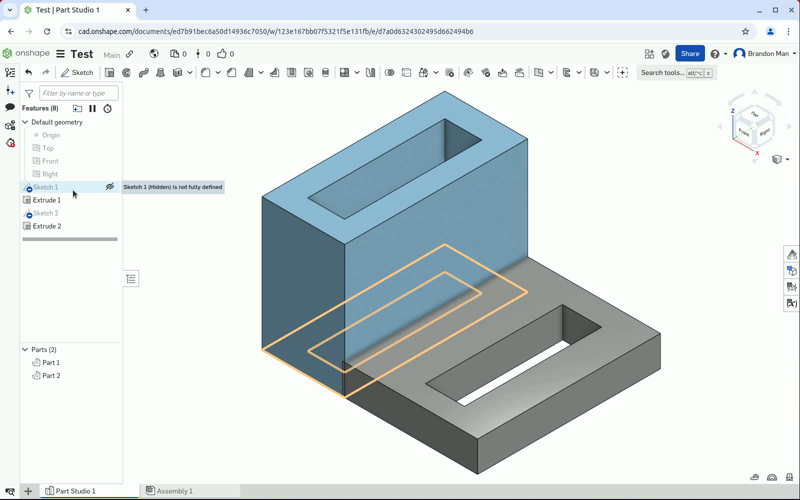
click(73, 189)